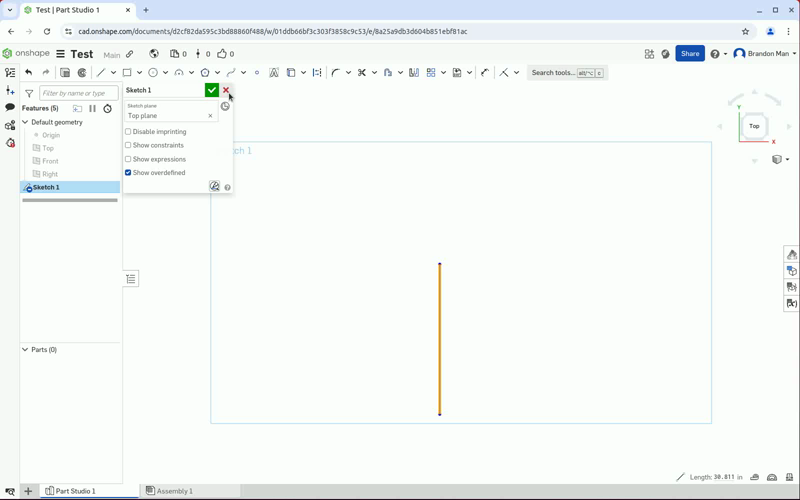
key(shift+h)
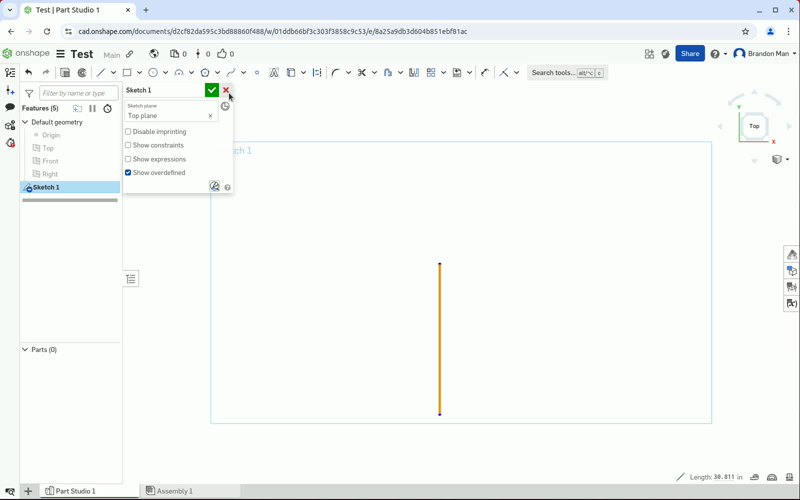
key(shift+s)
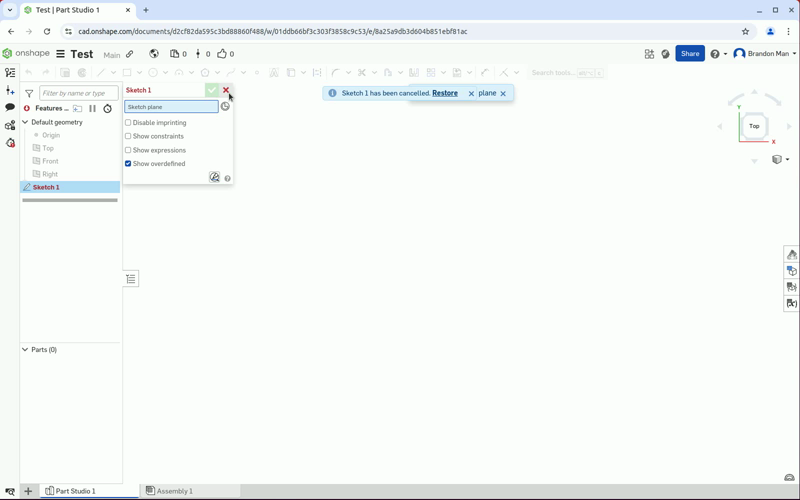
mouse_move(73, 150)
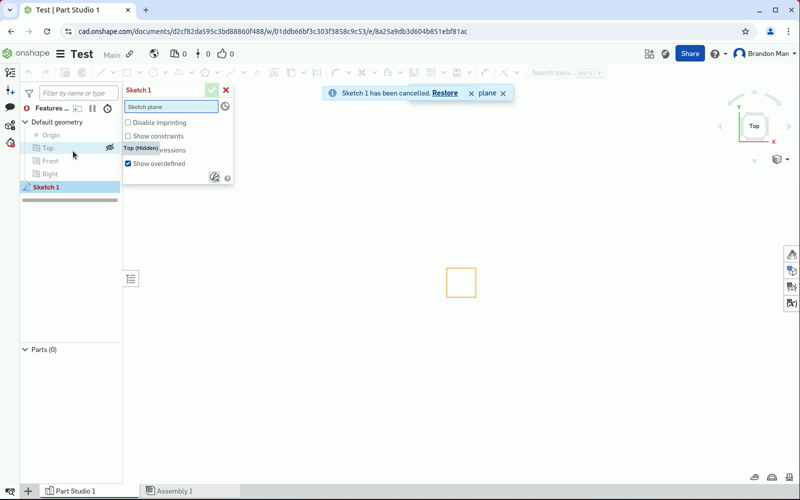
click(73, 150)
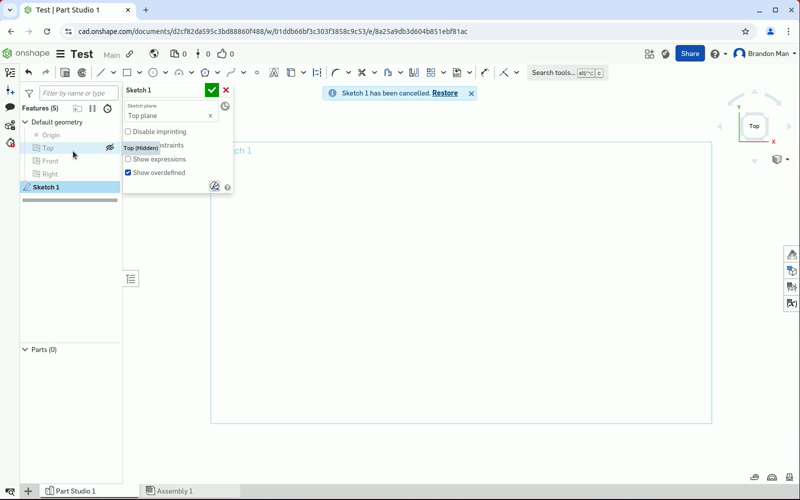
mouse_move(73, 352)
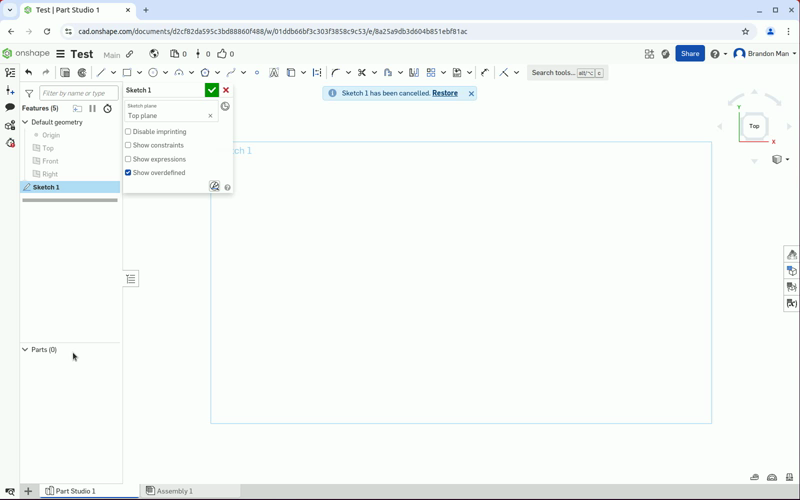
key(y)
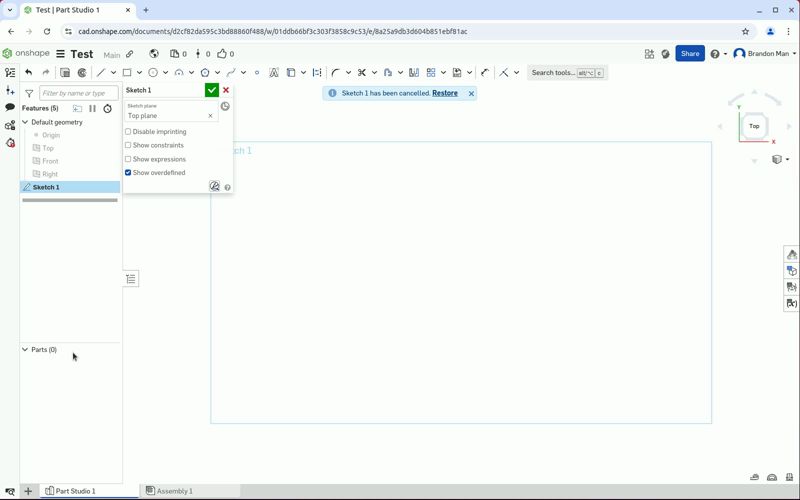
key(c)
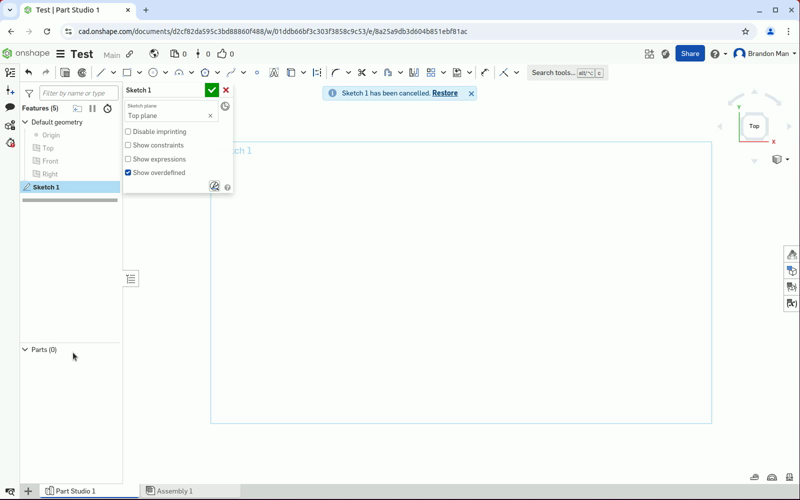
key_down(shift)
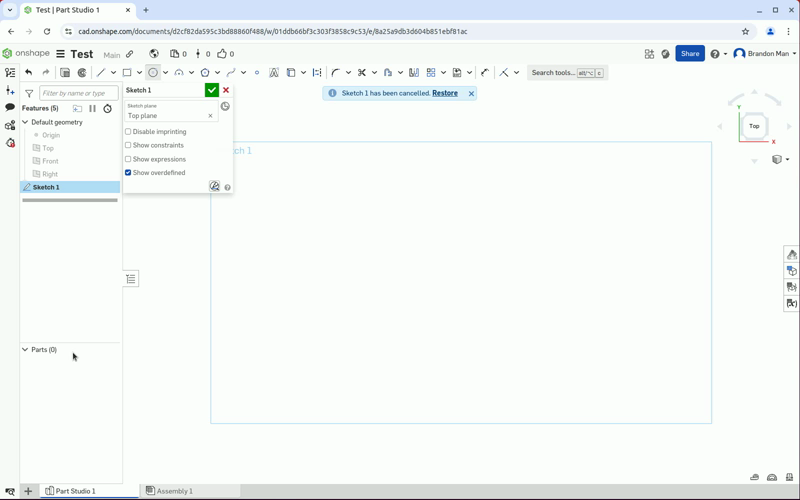
mouse_move(461, 282)
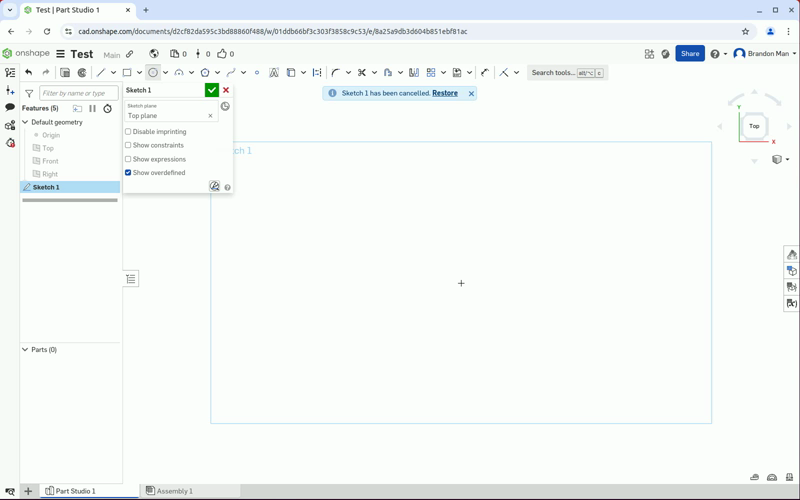
click(461, 282)
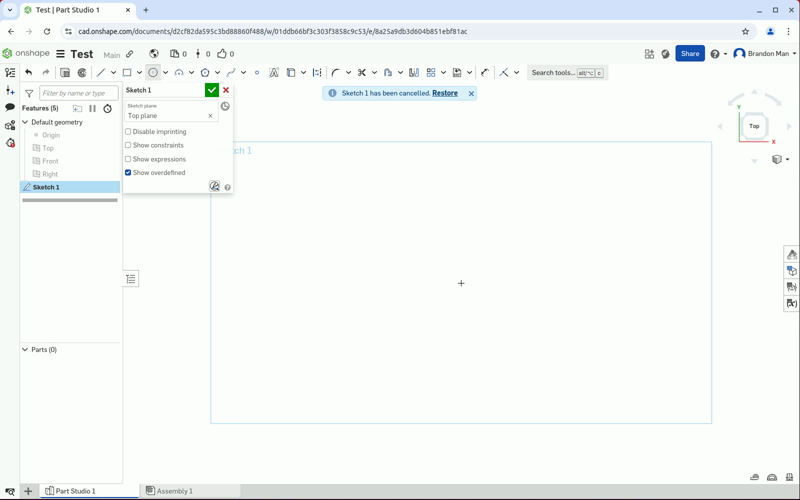
key_up(shift)
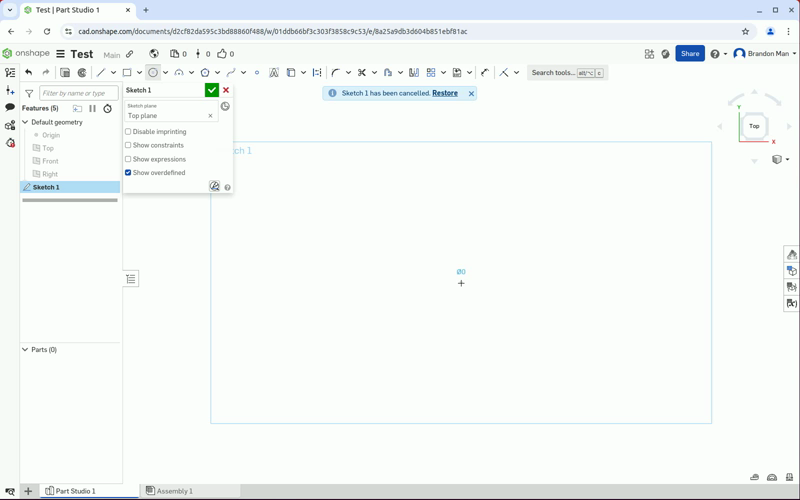
mouse_move(574, 282)
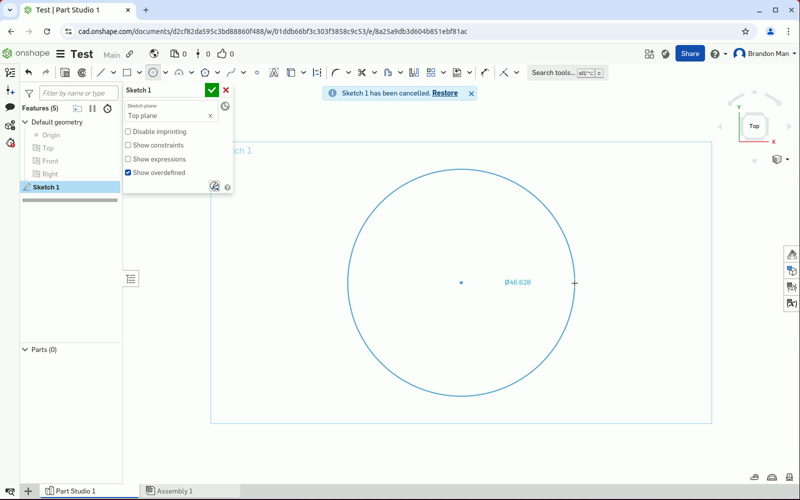
click(574, 282)
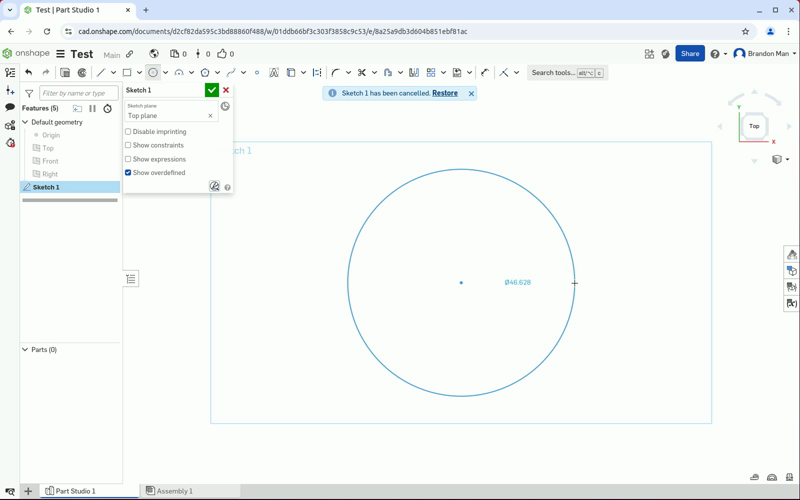
key(esc)
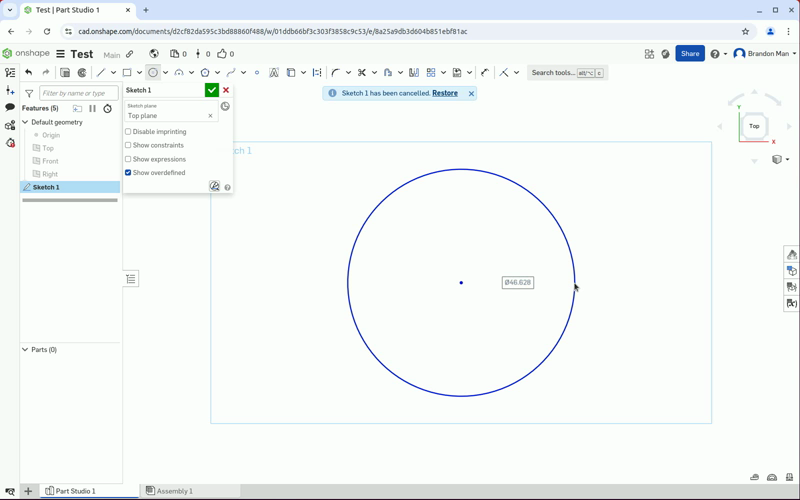
mouse_move(512, 311)
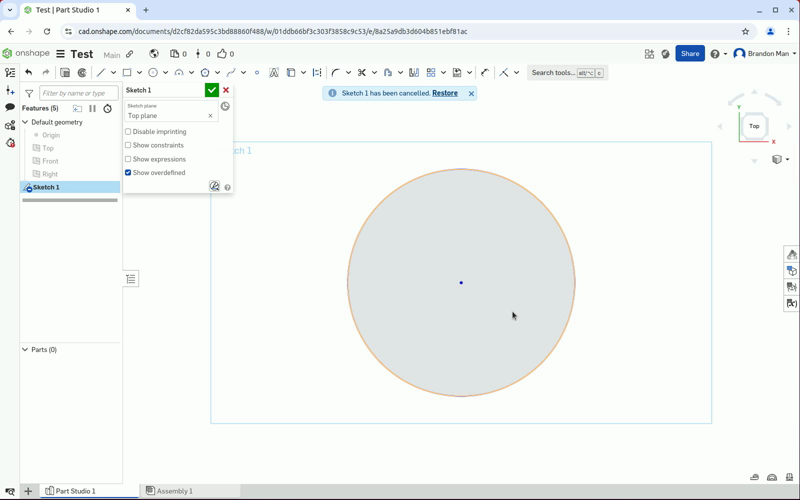
click(512, 311)
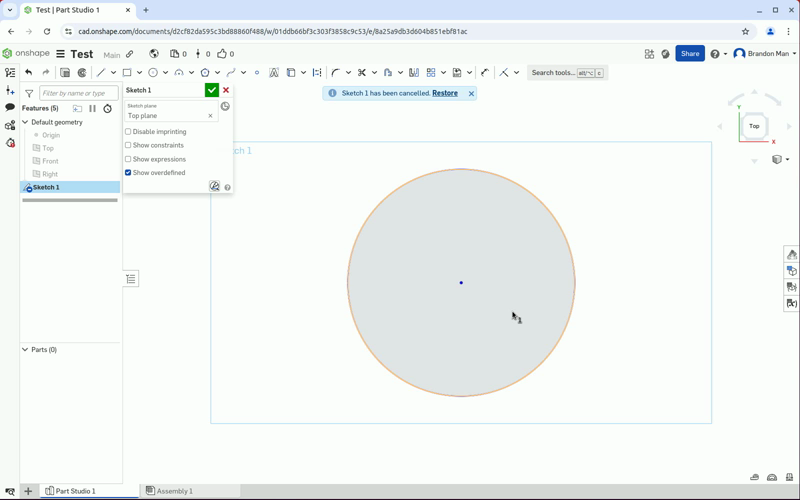
mouse_move(73, 352)
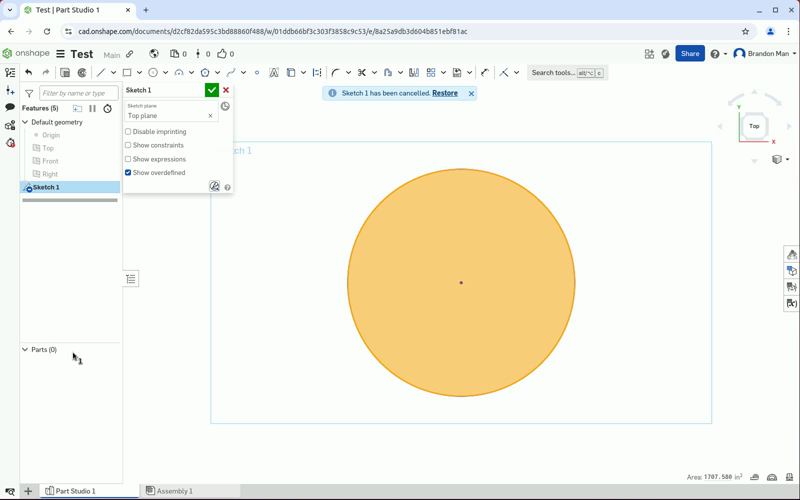
key(shift+y)
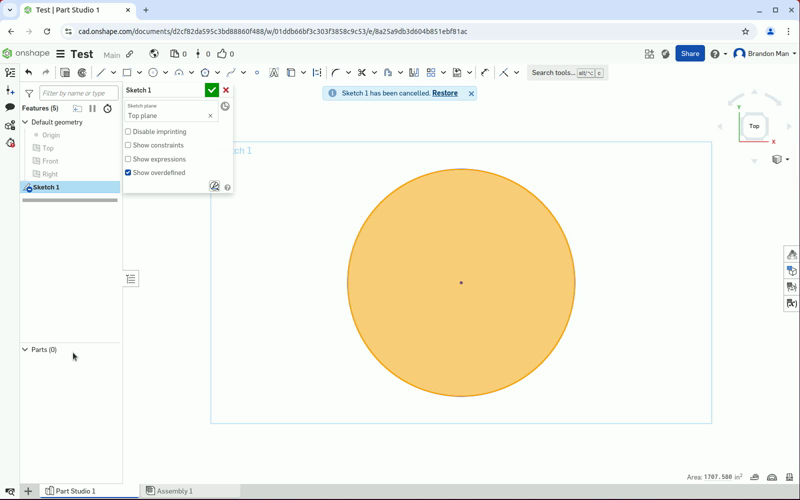
key(shift+e)
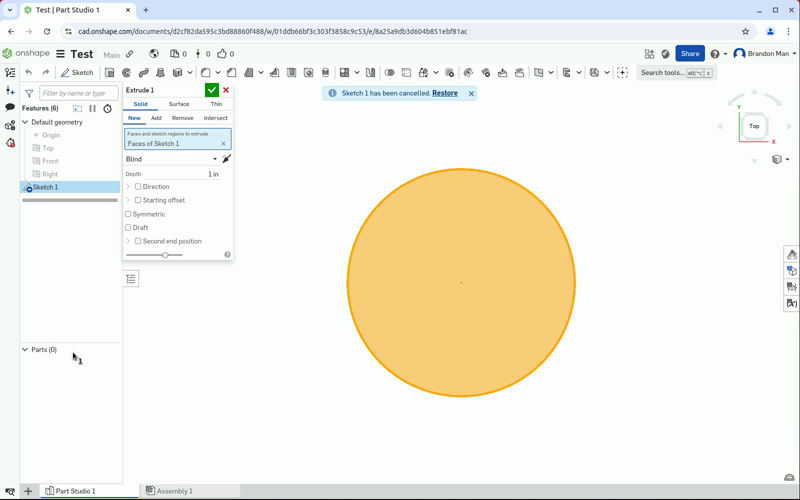
mouse_move(143, 106)
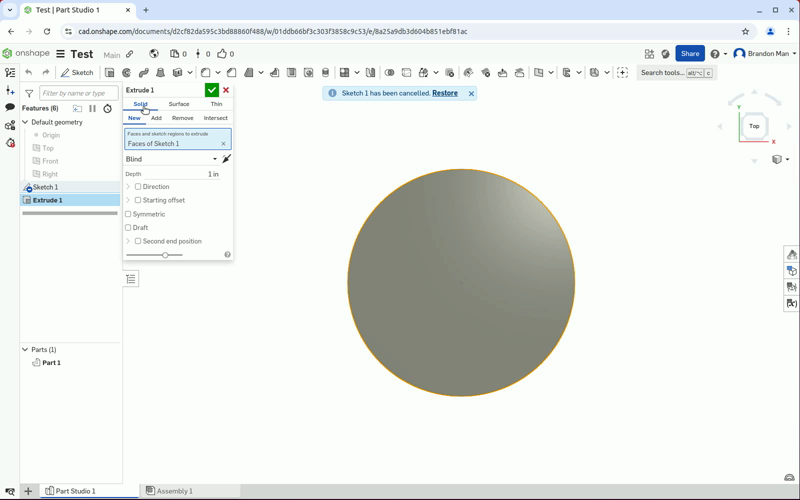
click(143, 106)
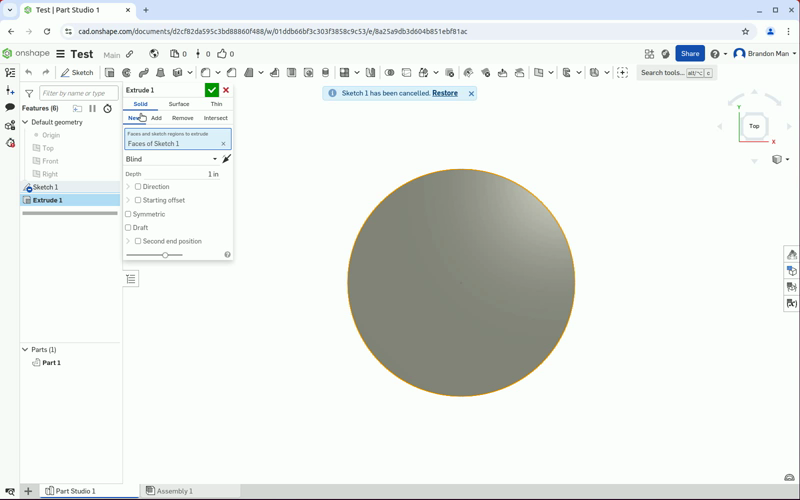
mouse_move(137, 120)
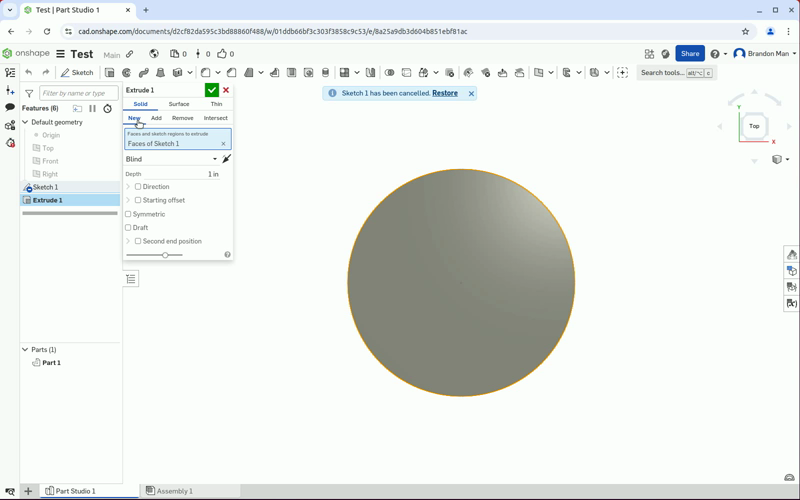
click(137, 120)
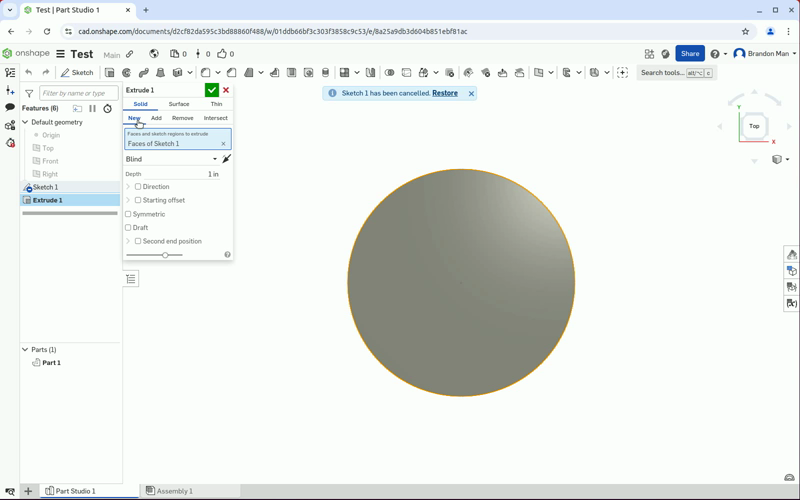
key(tab, 4)
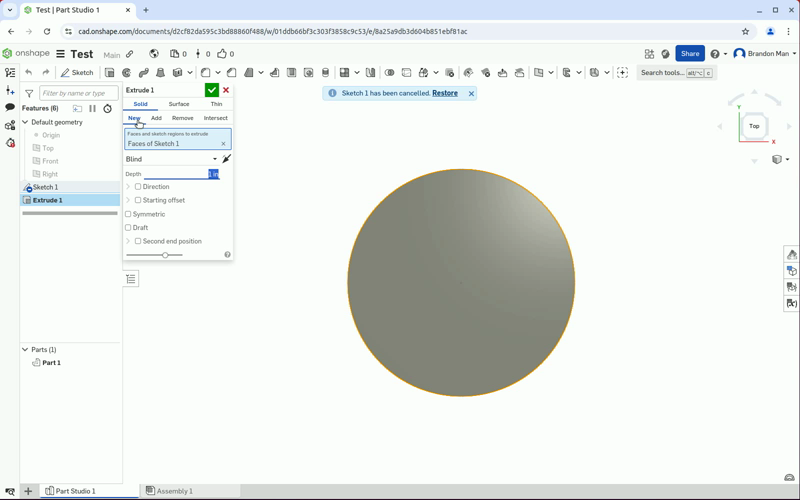
text(2.889)
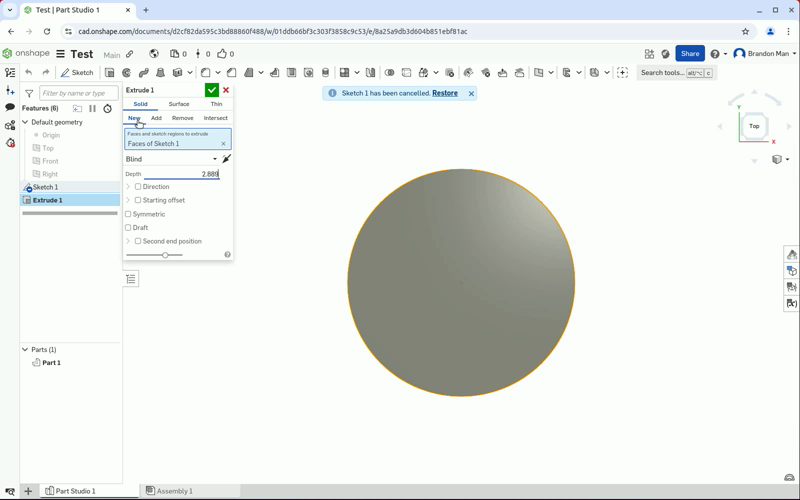
key(enter)
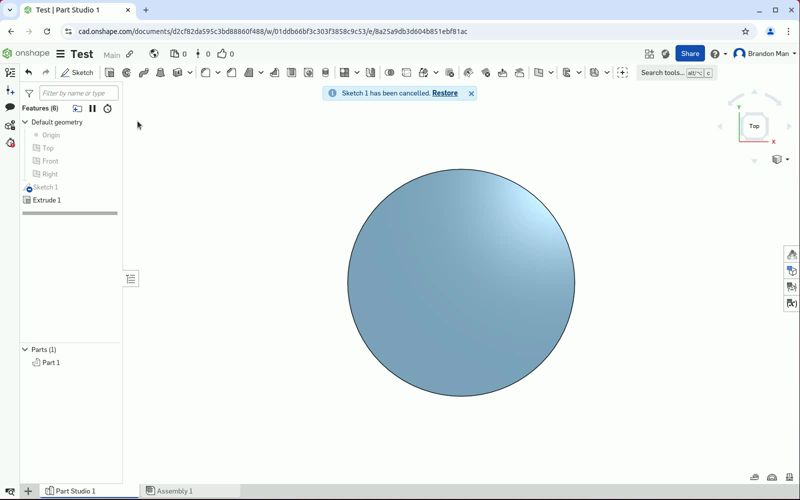
key(shift+h)
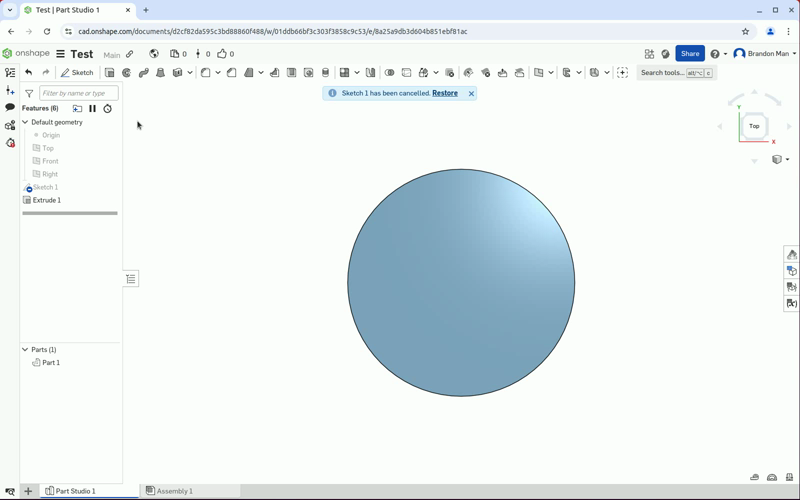
key(shift+h)
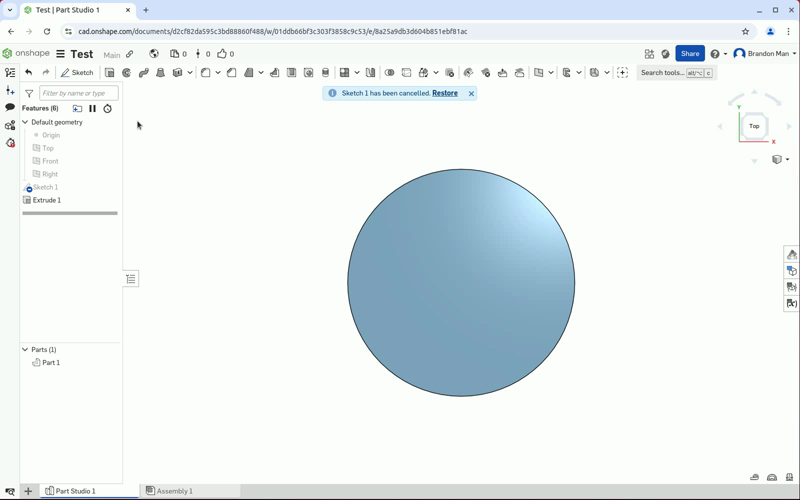
mouse_move(73, 189)
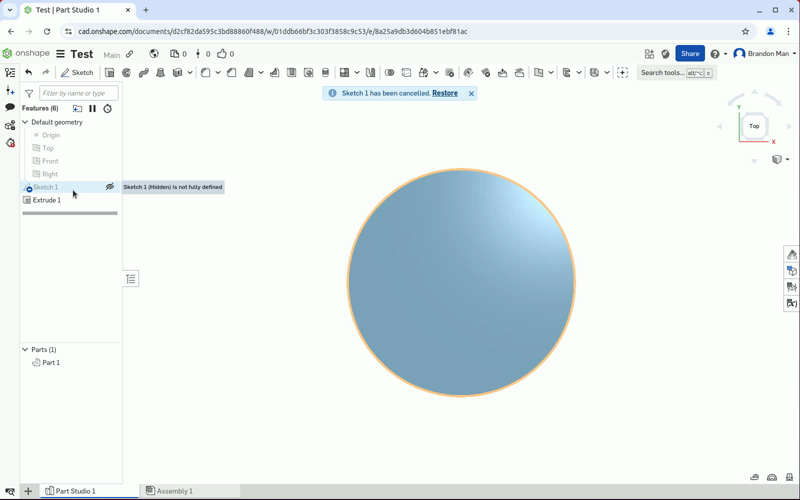
click(73, 189)
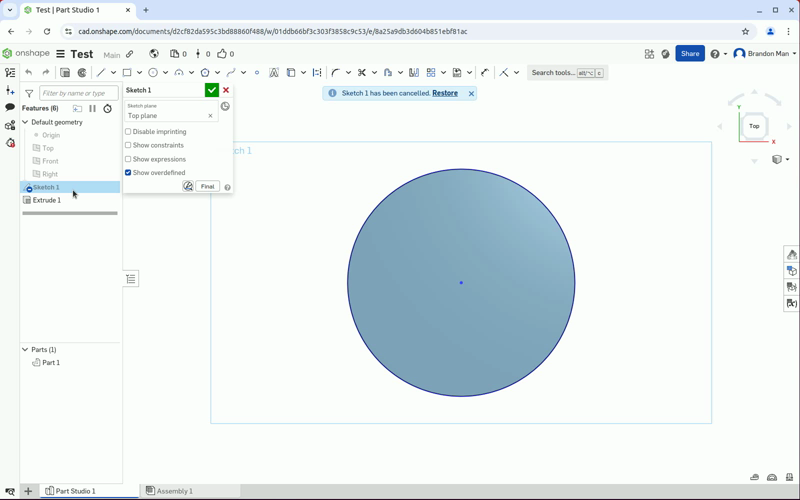
mouse_move(229, 92)
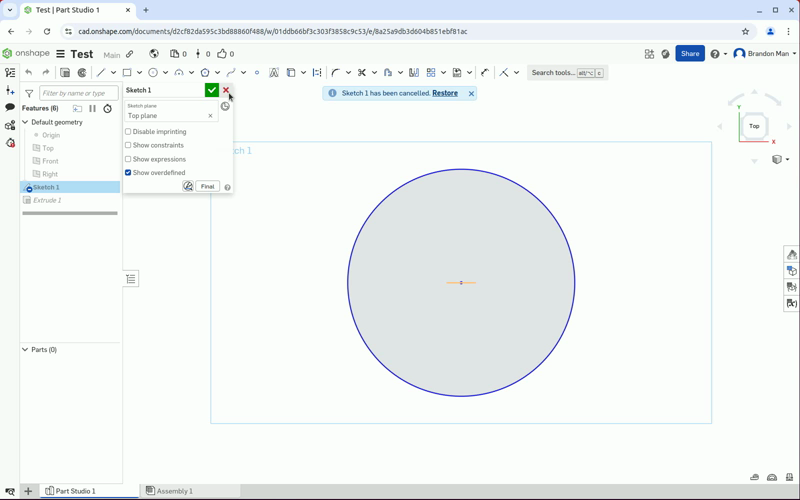
click(229, 92)
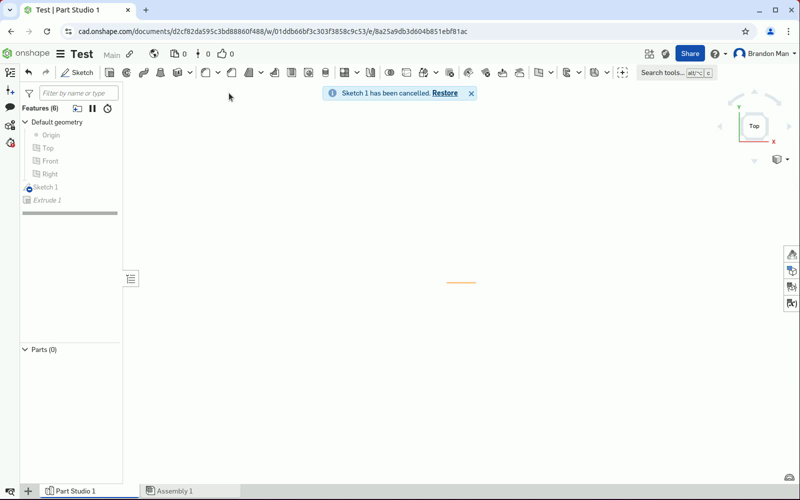
mouse_move(541, 75)
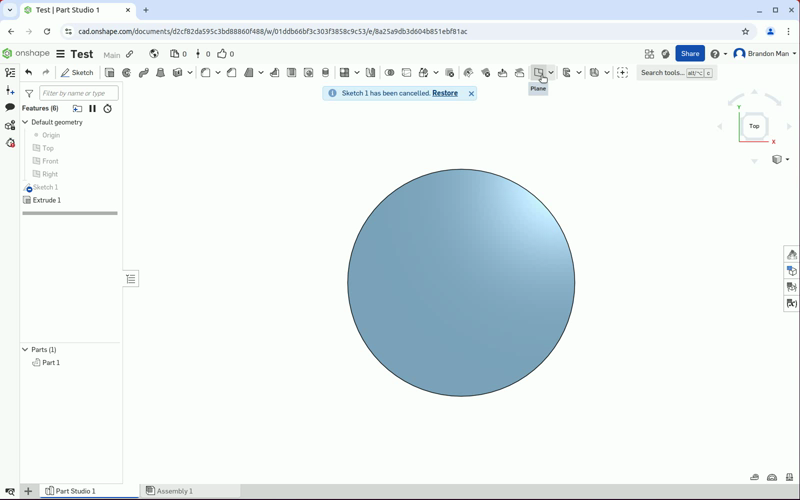
click(541, 75)
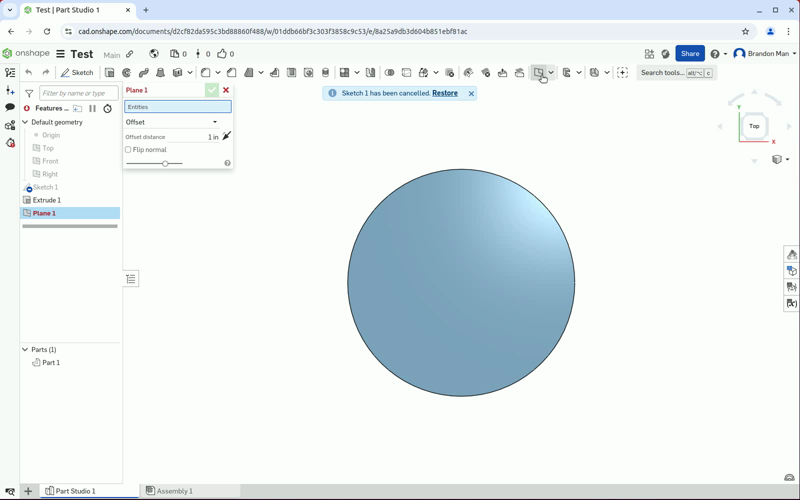
mouse_move(73, 150)
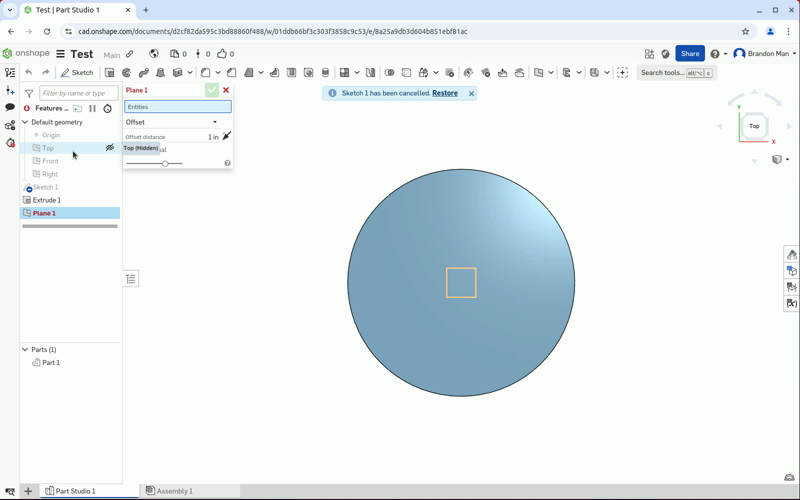
click(73, 150)
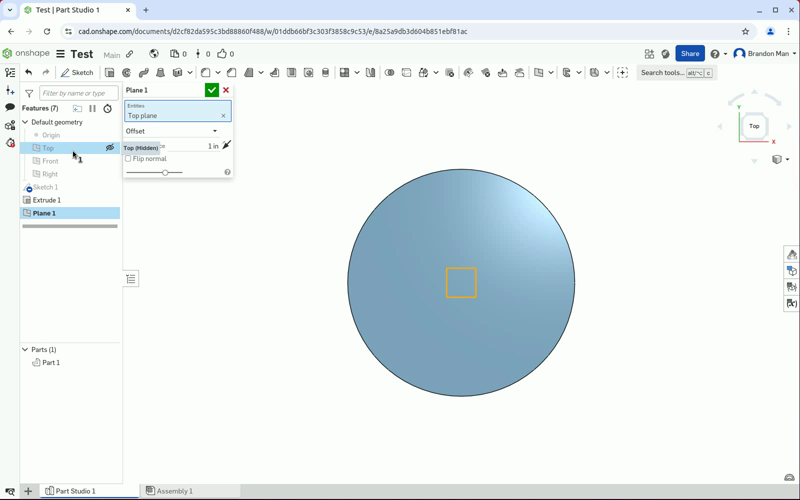
key(tab, 2)
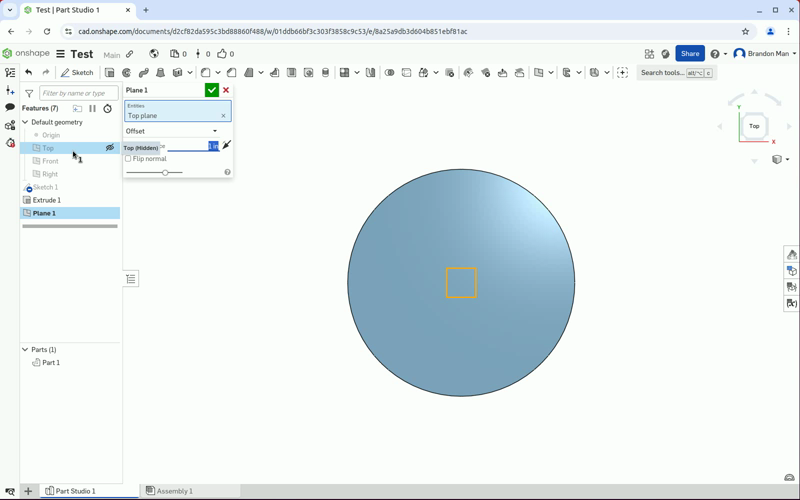
text(2.896)
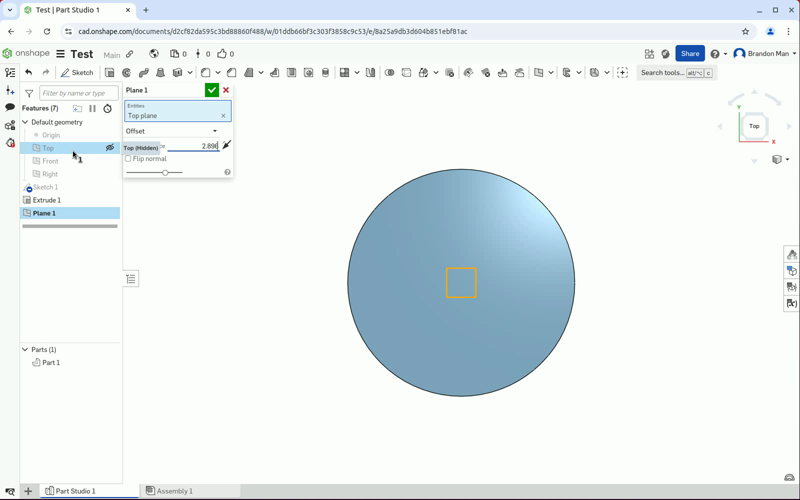
key(enter, 2)
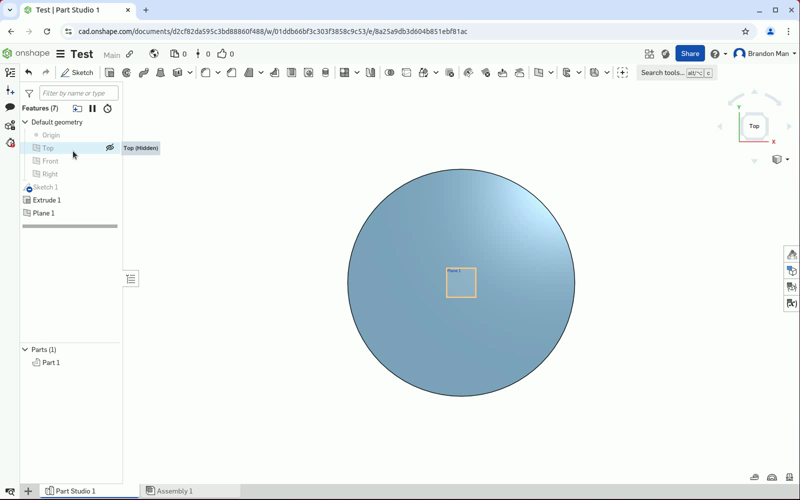
key(shift+s)
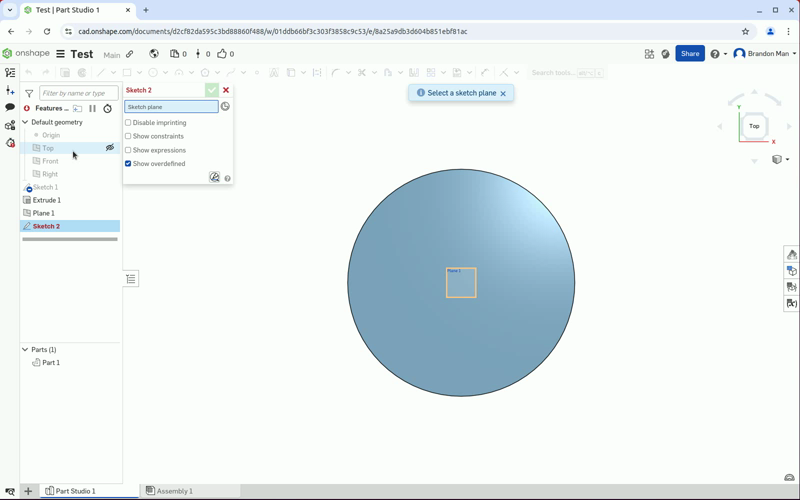
mouse_move(73, 215)
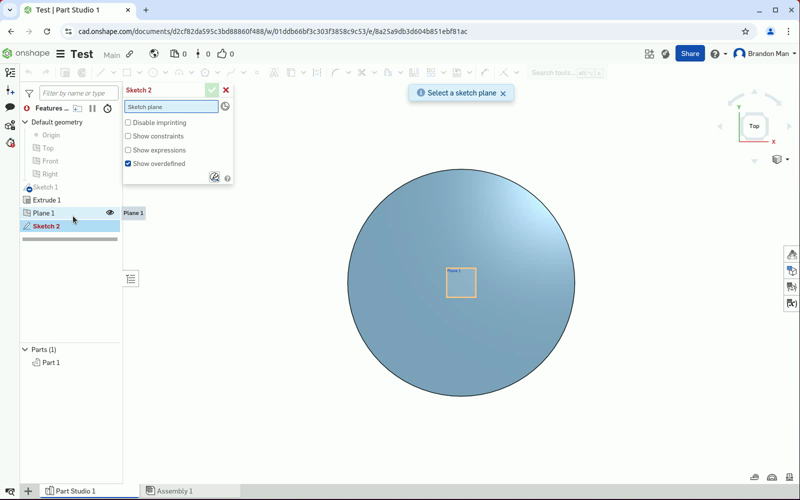
click(73, 215)
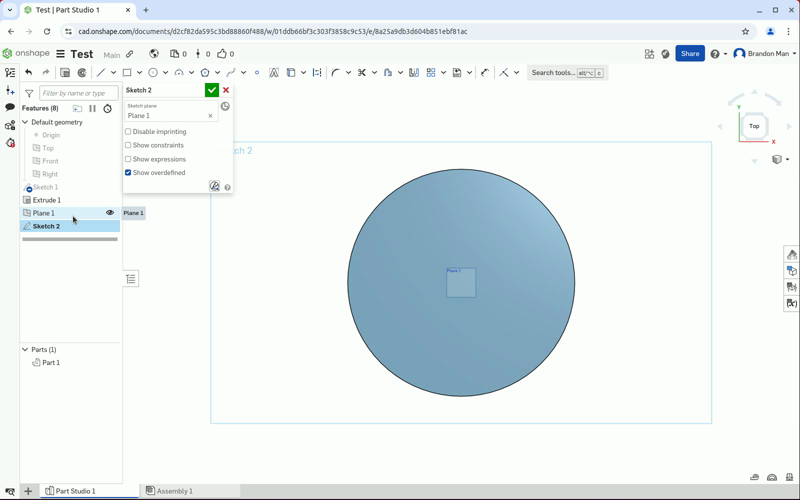
mouse_move(73, 352)
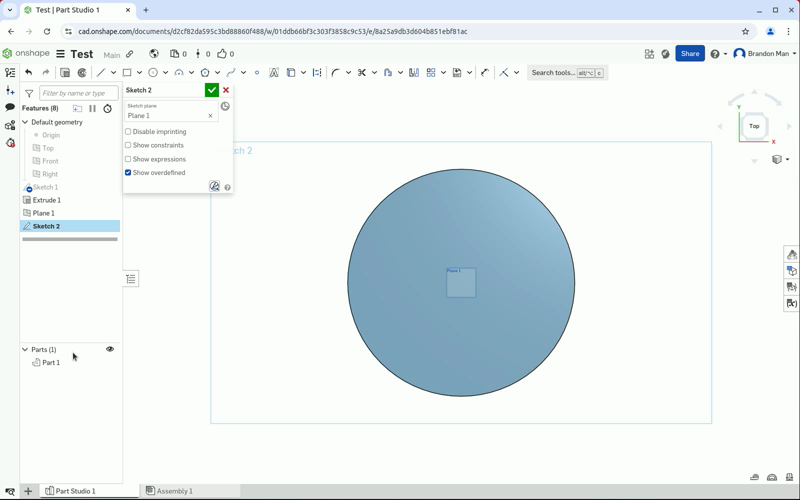
key(y)
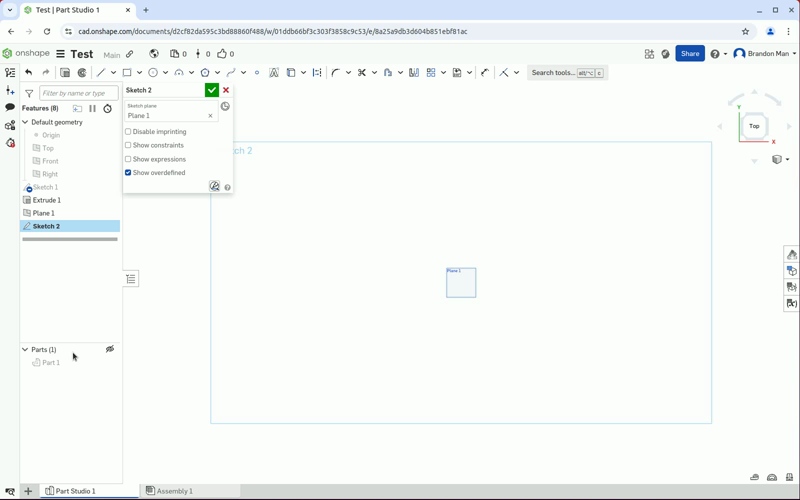
key(c)
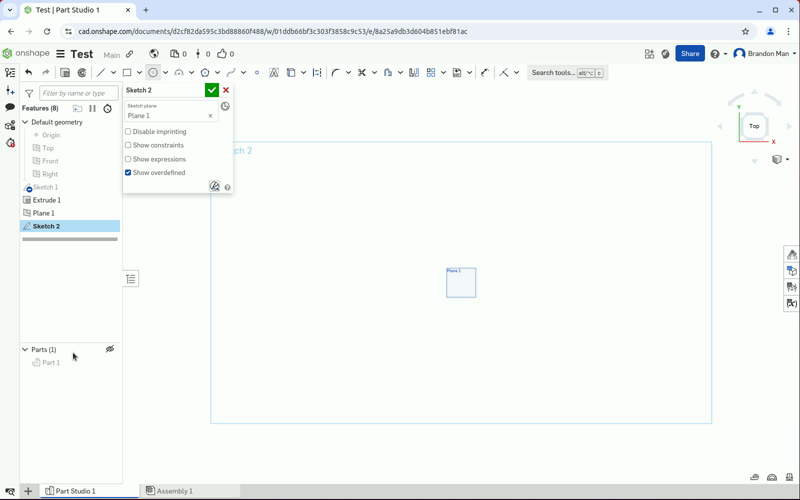
key_down(shift)
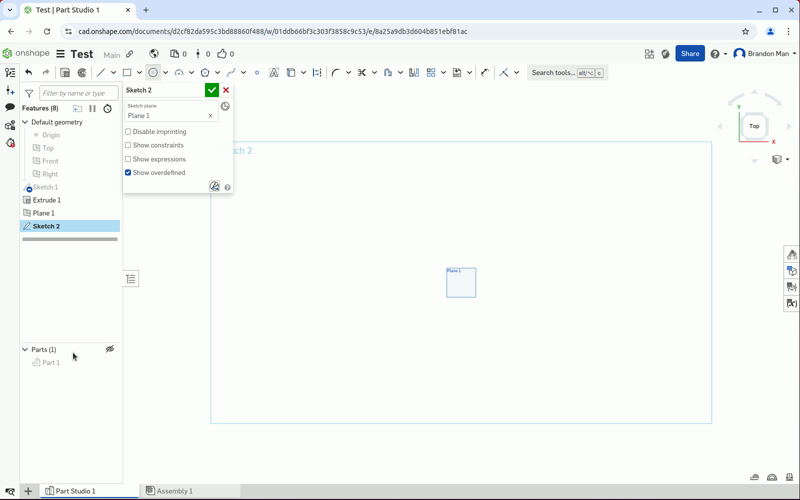
mouse_move(461, 226)
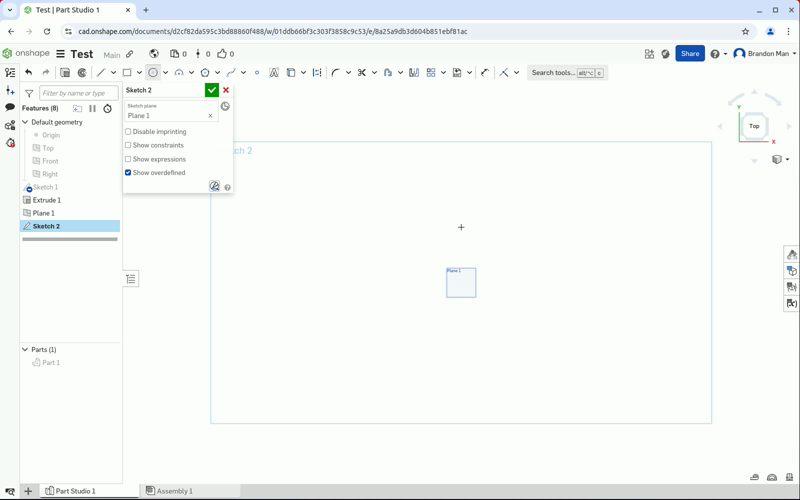
click(461, 226)
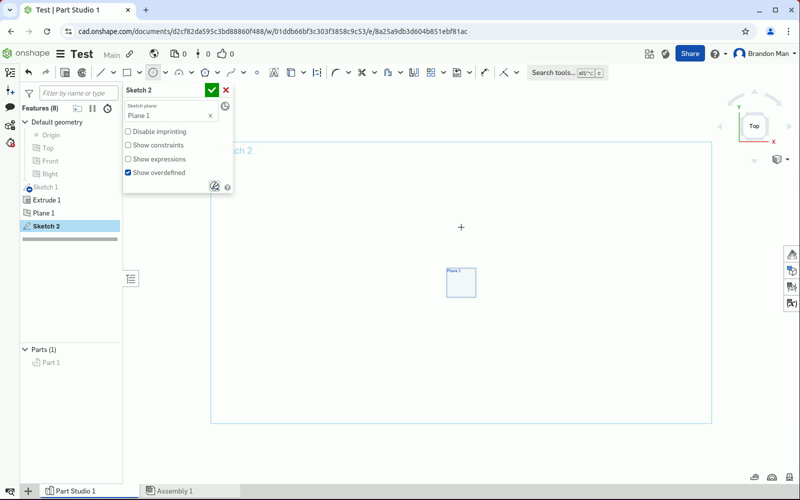
key_up(shift)
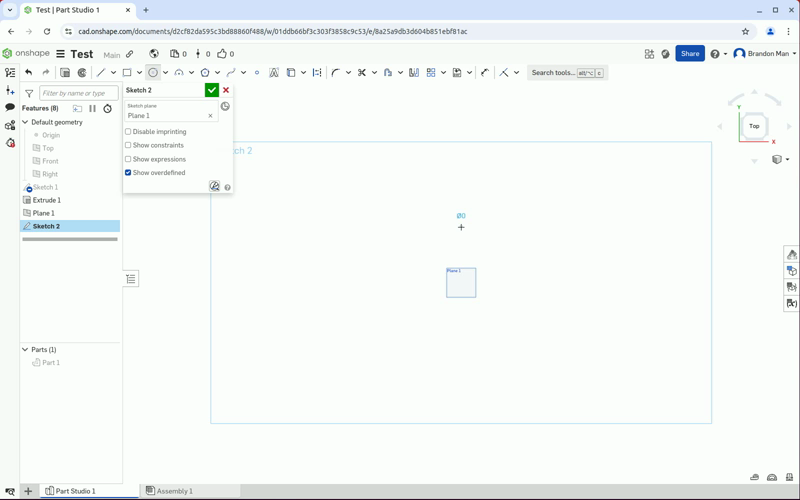
mouse_move(485, 226)
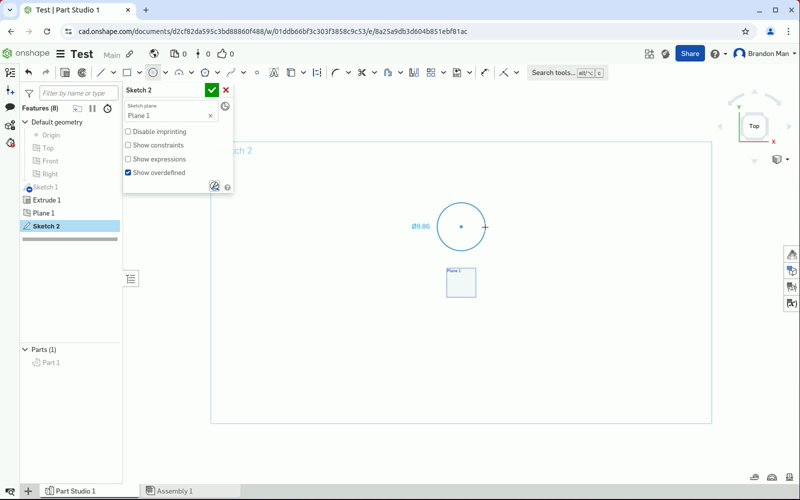
click(485, 226)
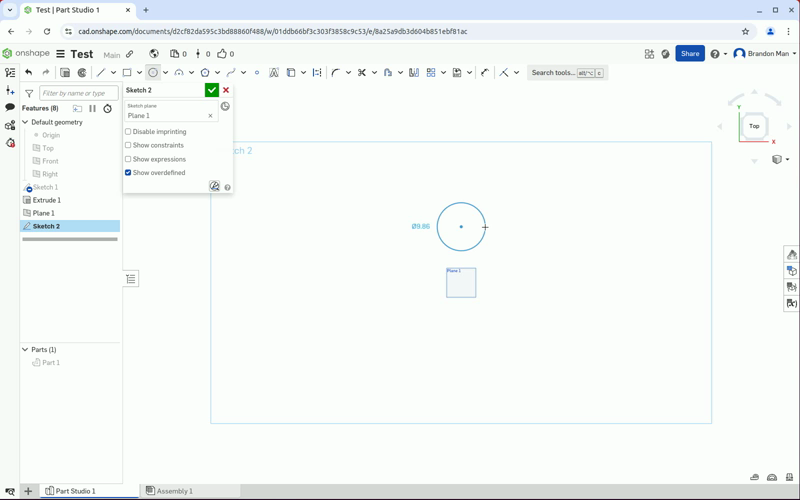
key(esc)
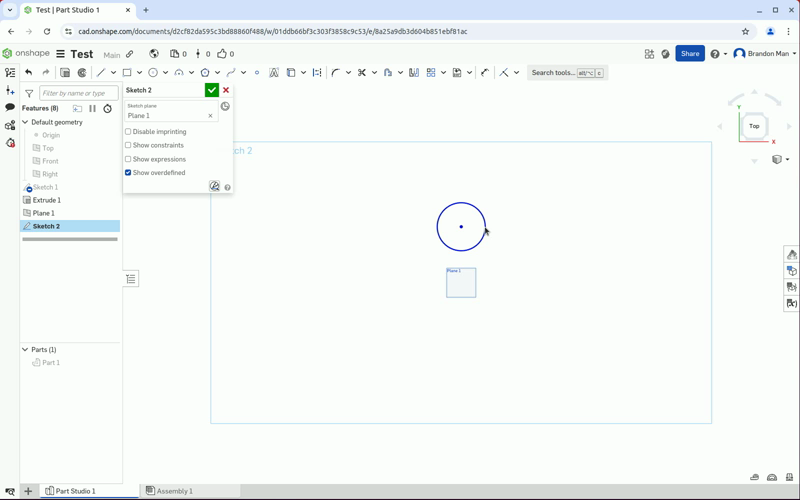
mouse_move(440, 229)
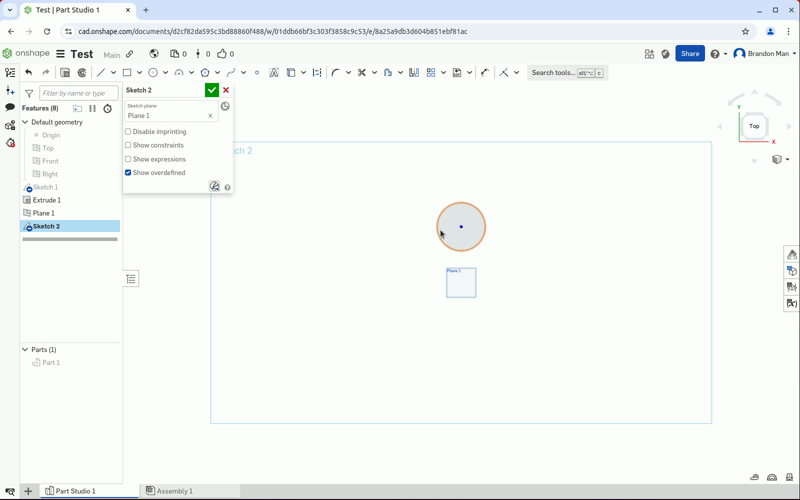
click(440, 229)
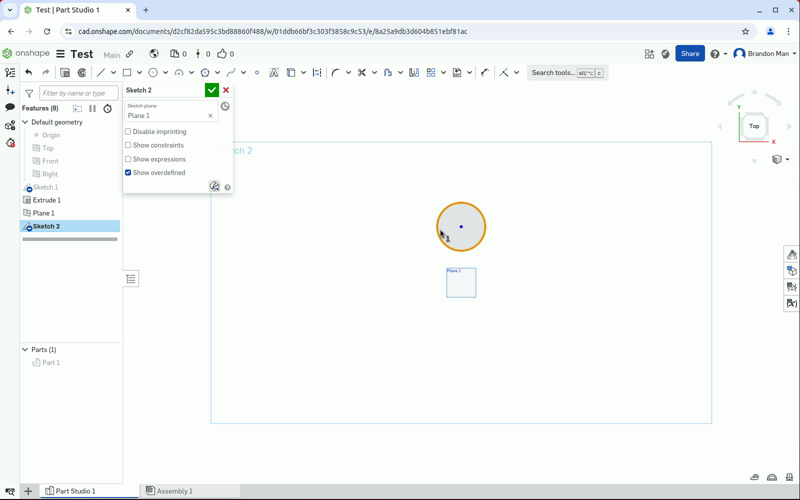
mouse_move(73, 352)
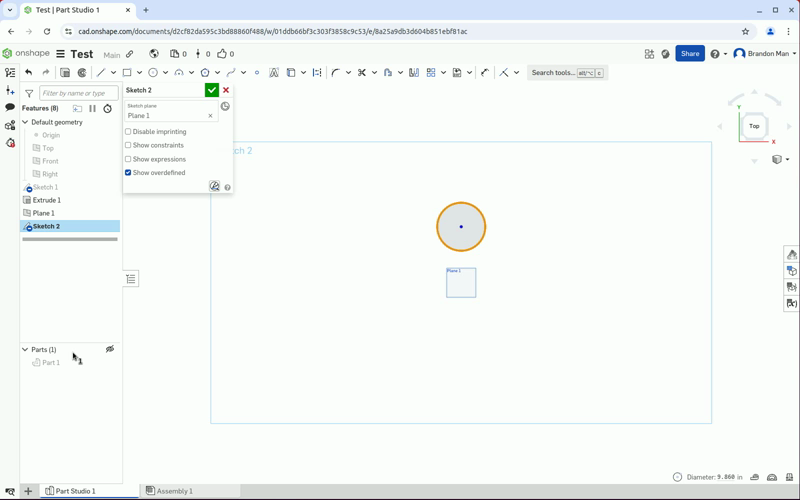
key(shift+y)
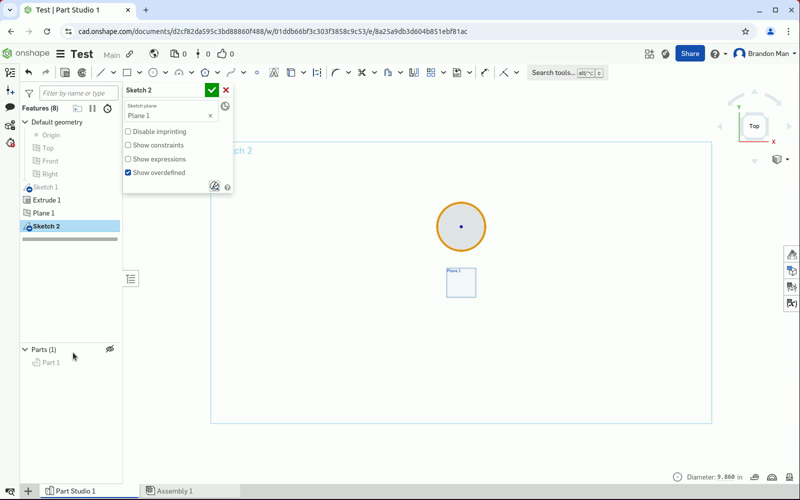
key(shift+e)
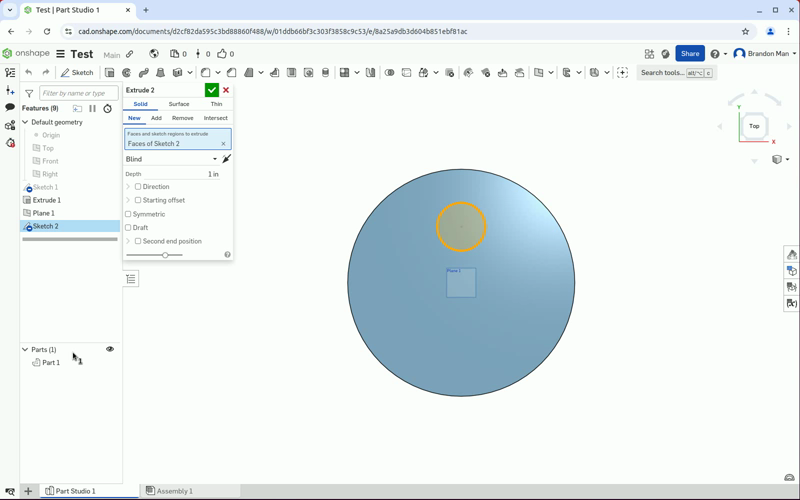
mouse_move(143, 106)
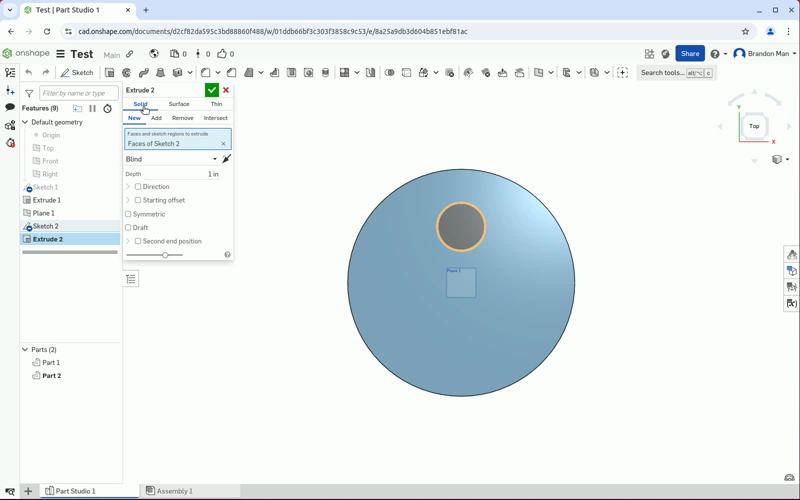
click(143, 106)
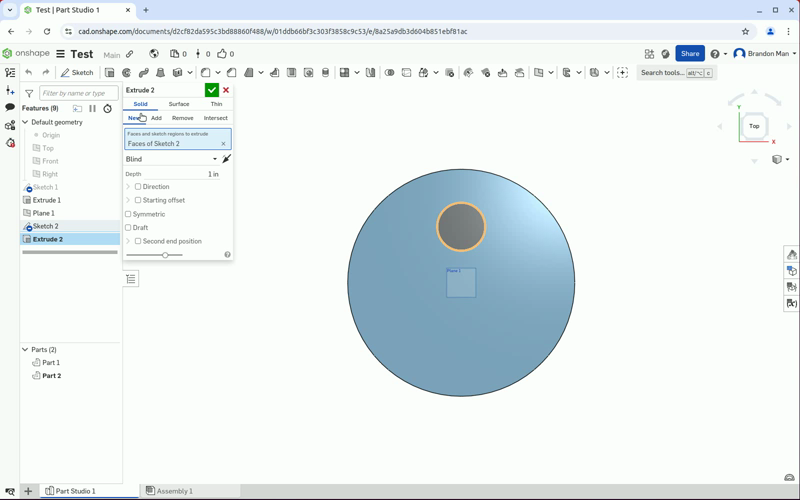
mouse_move(137, 120)
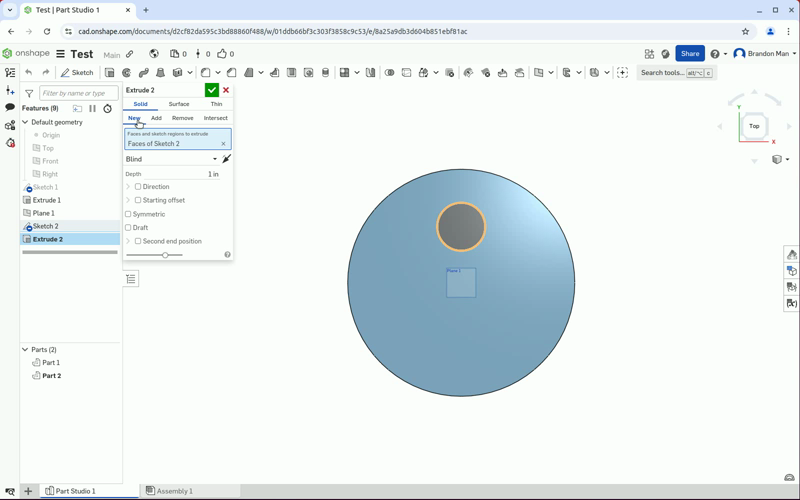
click(137, 120)
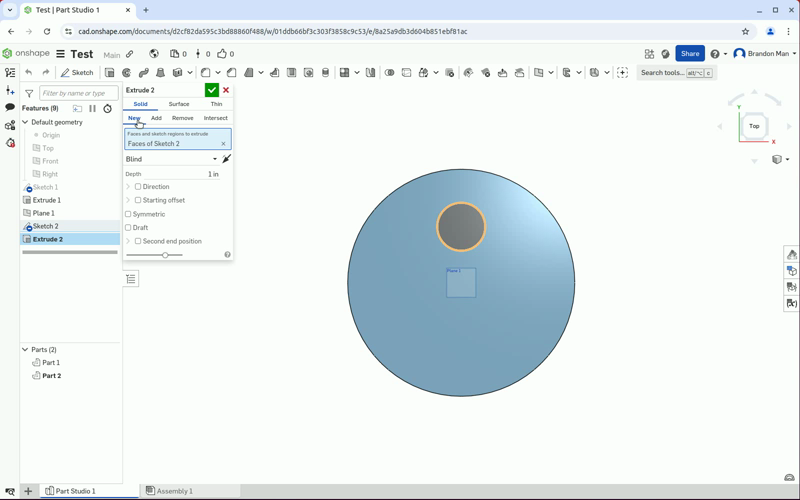
key(tab, 4)
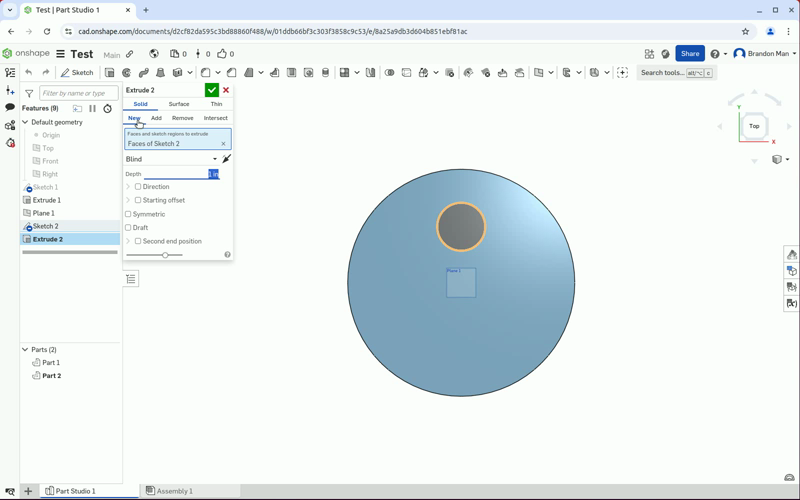
text(0.241)
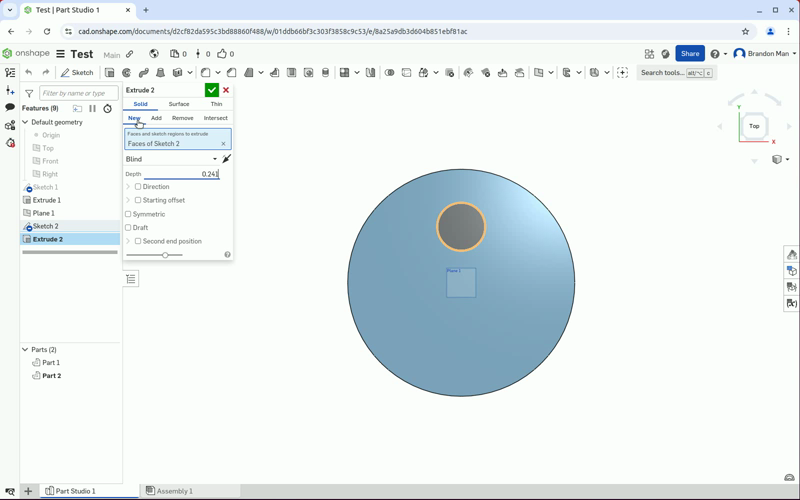
key(enter)
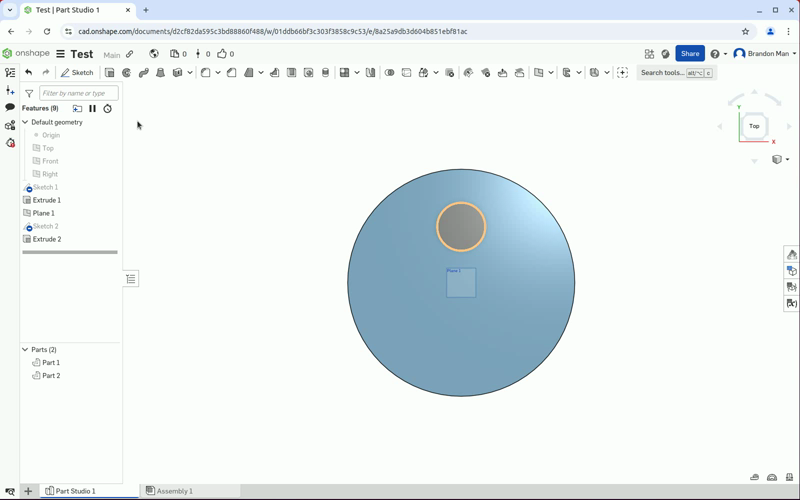
key(shift+h)
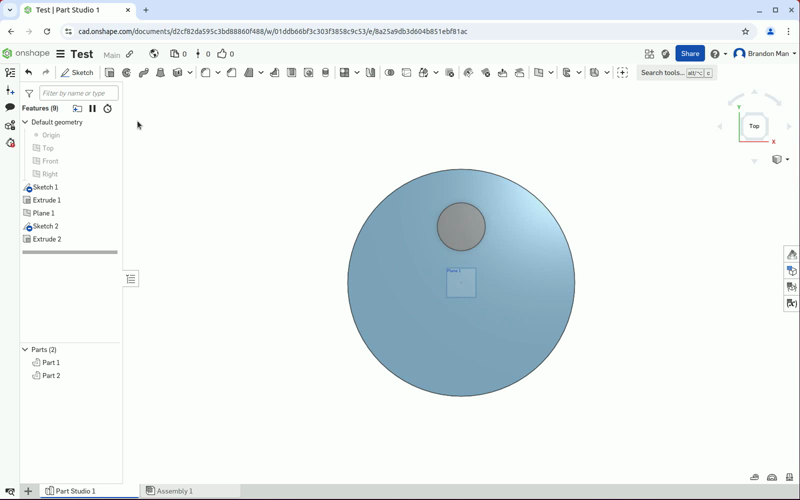
key(shift+h)
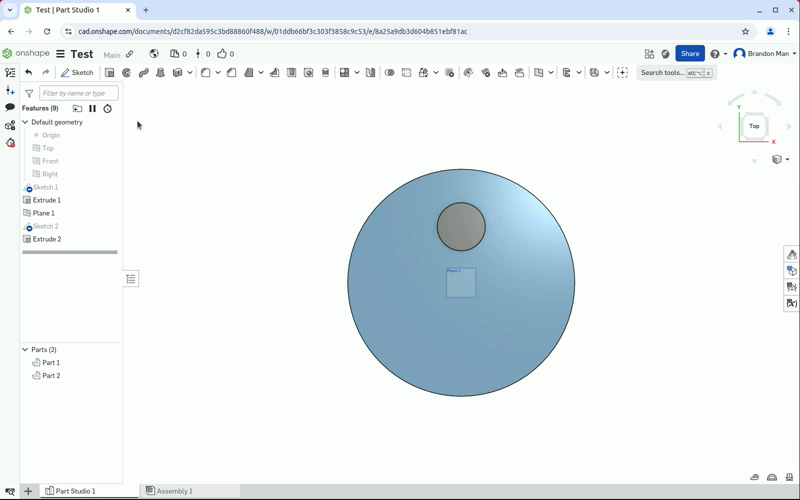
mouse_move(73, 189)
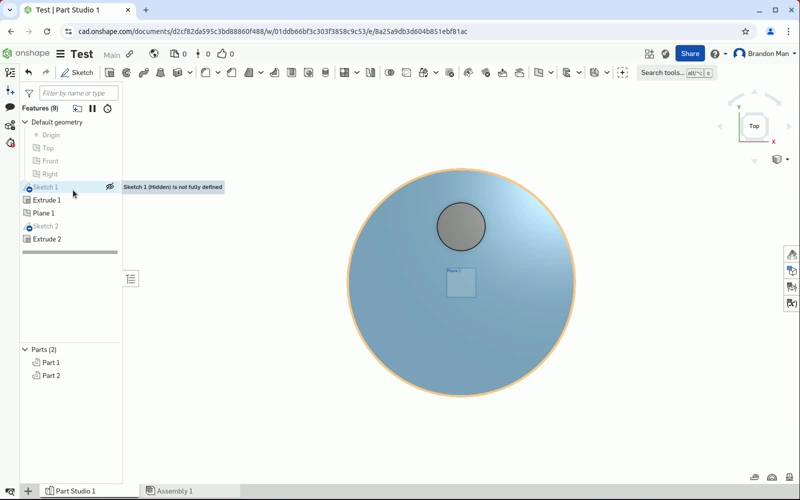
click(73, 189)
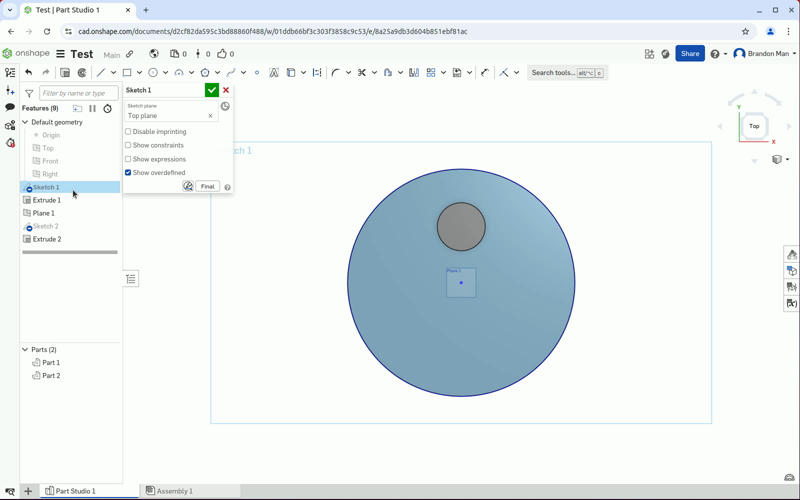
mouse_move(229, 92)
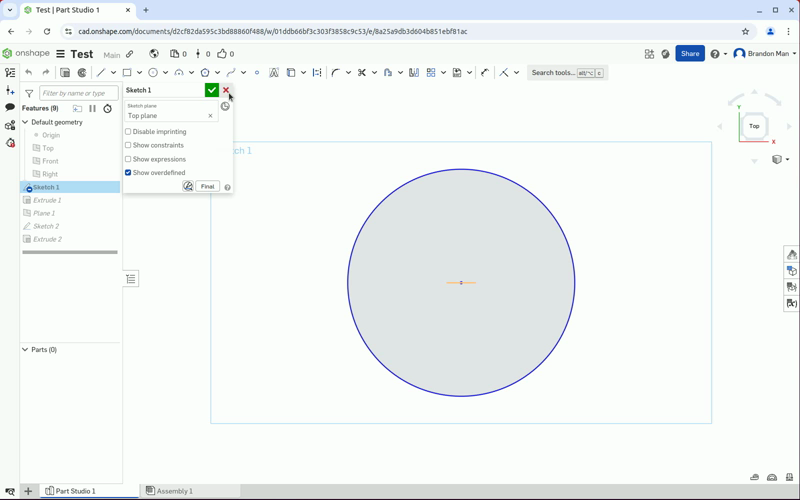
click(229, 92)
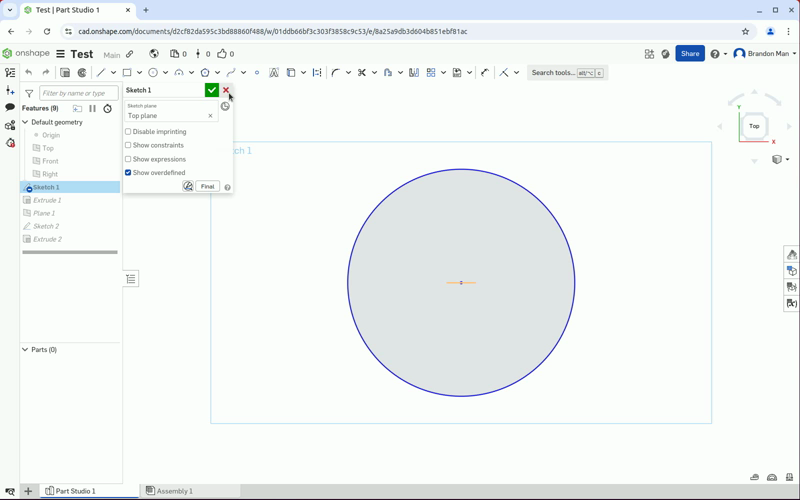
key(shift+s)
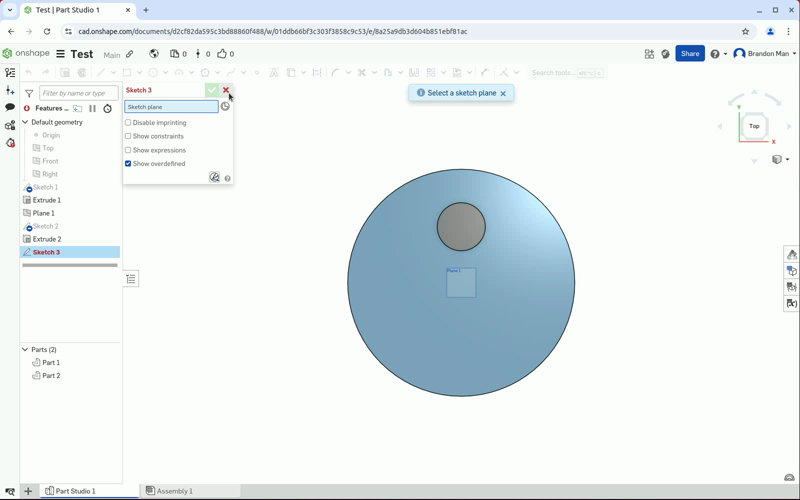
mouse_move(73, 215)
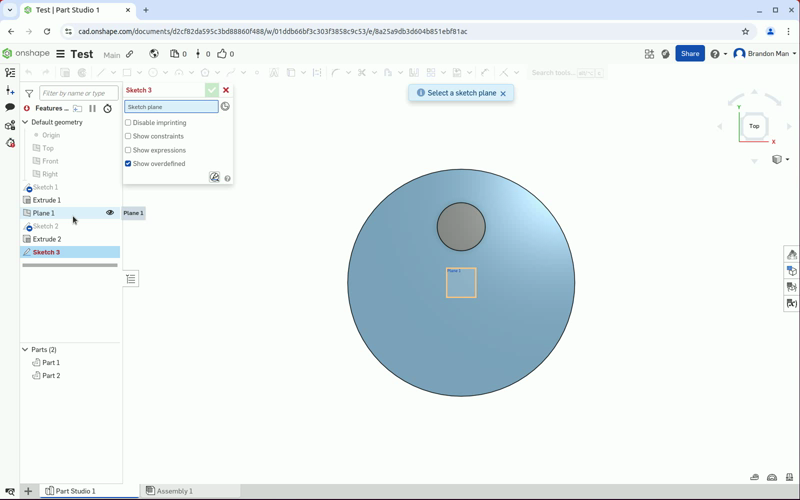
click(73, 215)
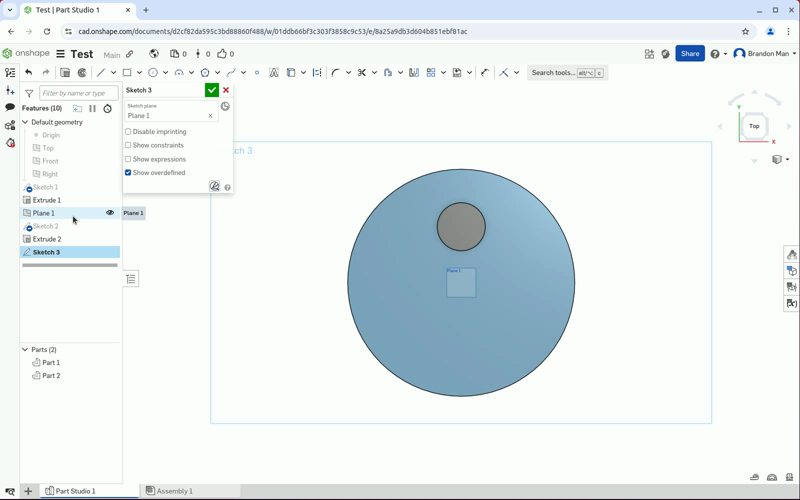
mouse_move(73, 352)
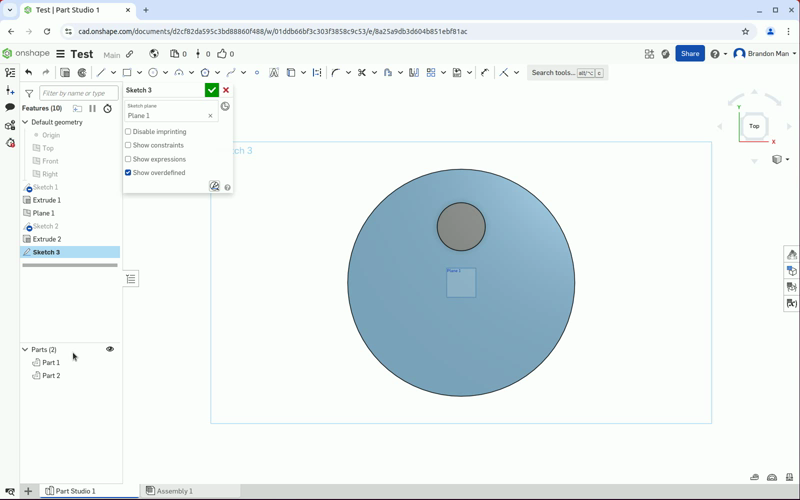
key(y)
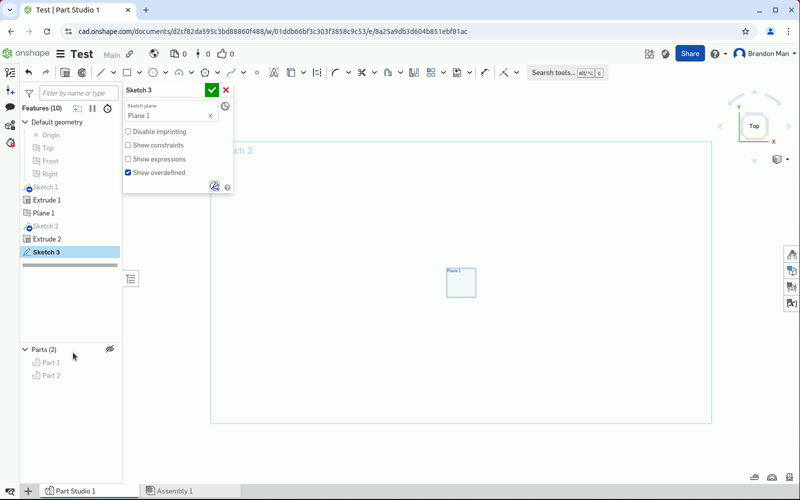
key(c)
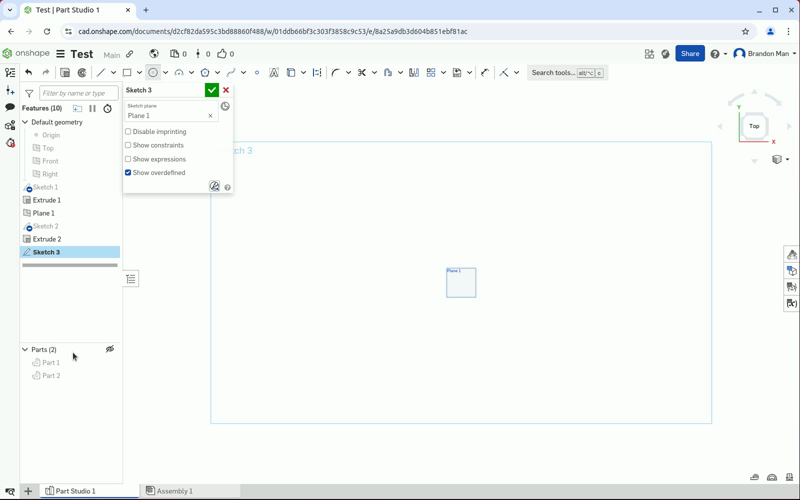
key_down(shift)
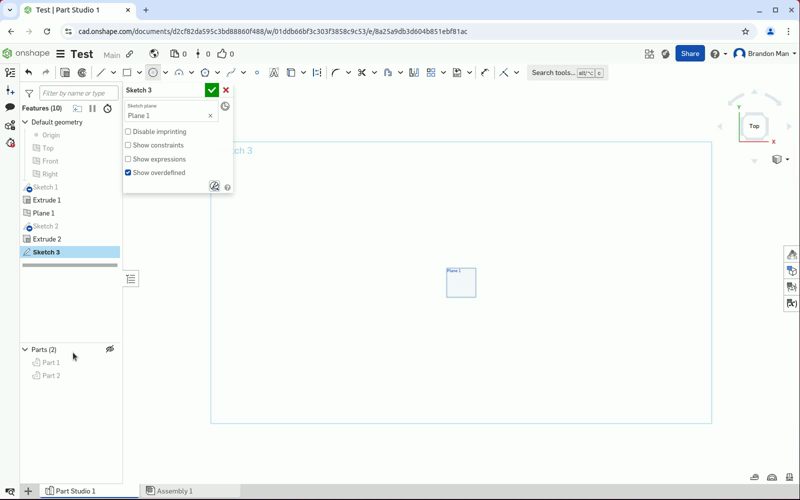
mouse_move(461, 367)
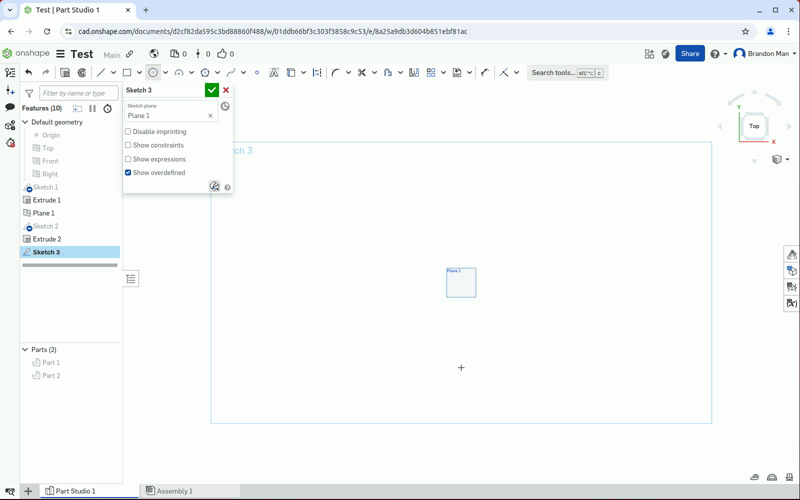
click(461, 367)
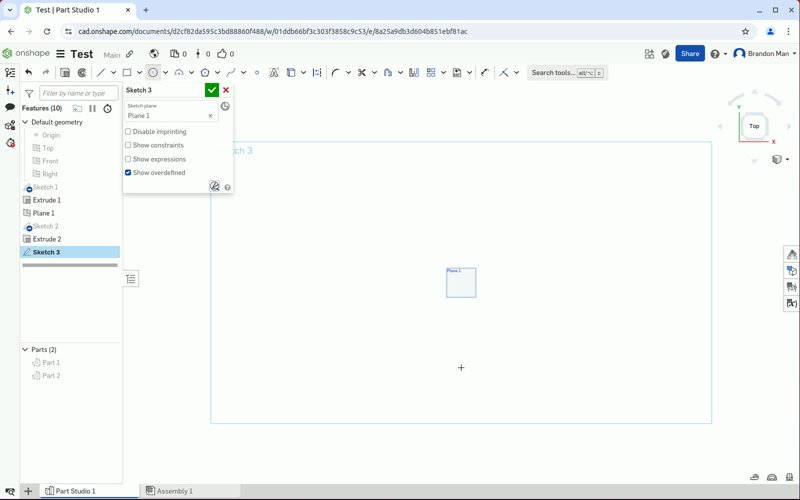
key_up(shift)
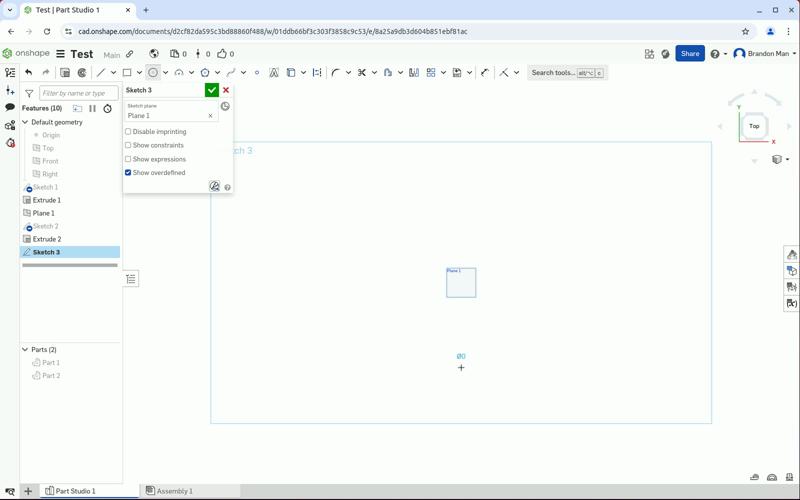
mouse_move(476, 367)
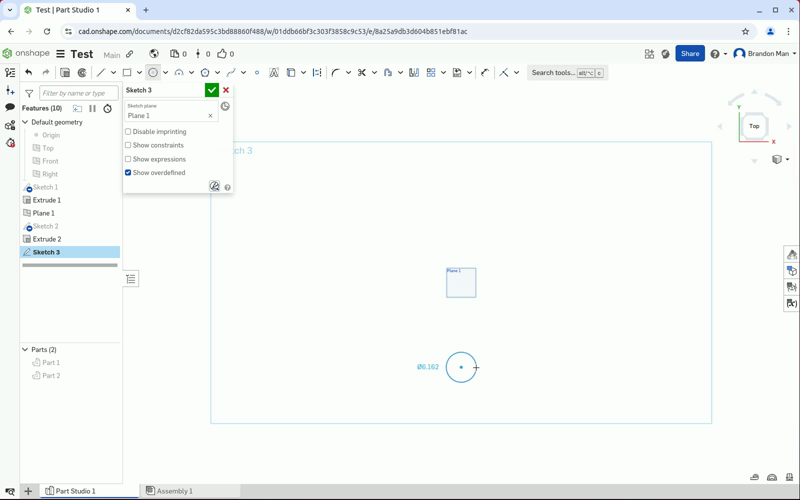
click(476, 367)
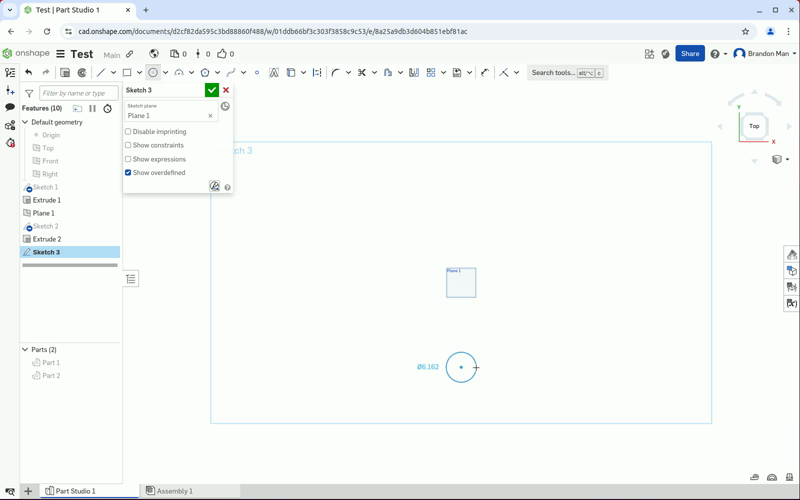
key(esc)
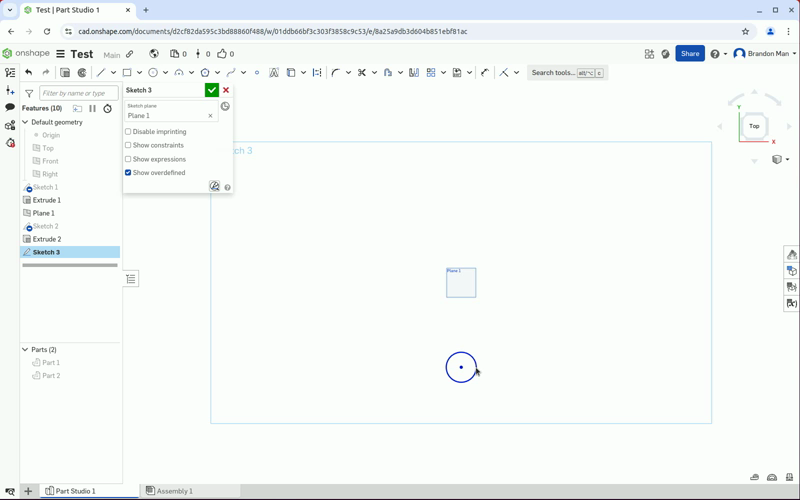
mouse_move(461, 353)
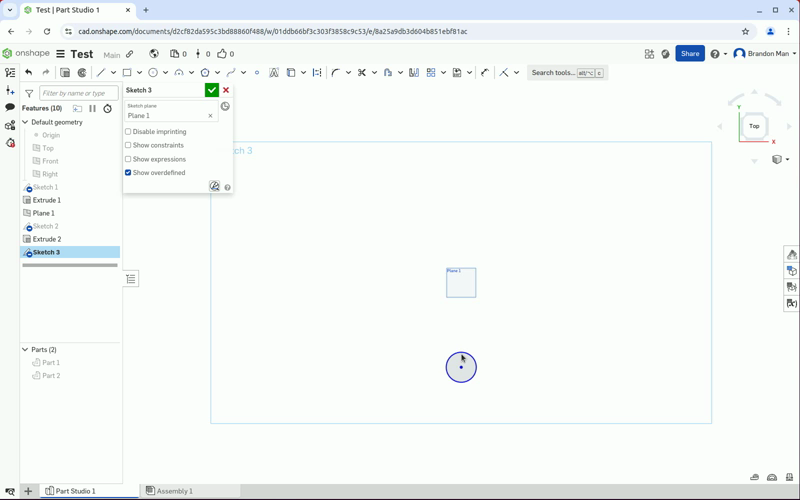
scroll(6)
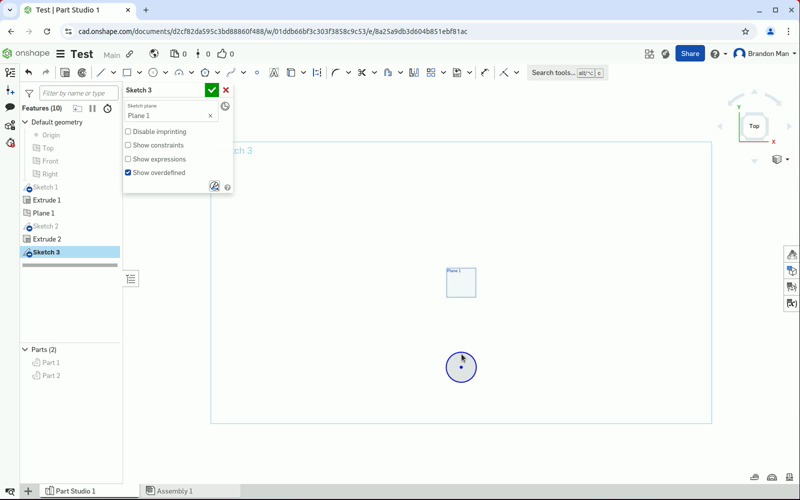
scroll(6)
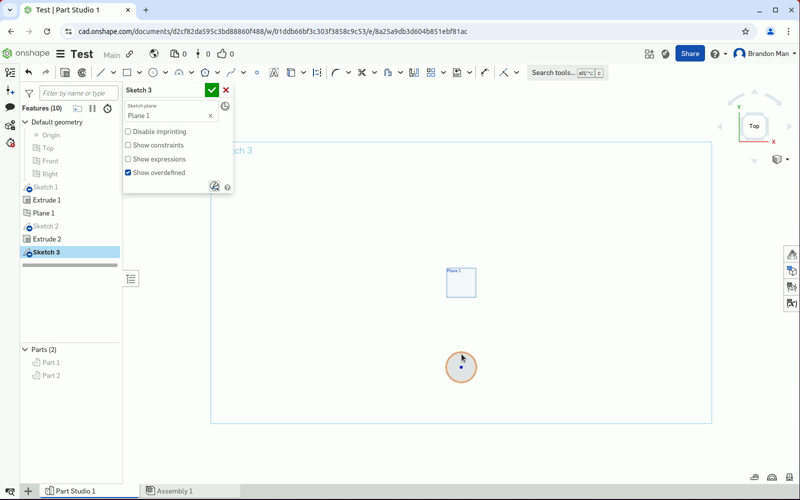
scroll(6)
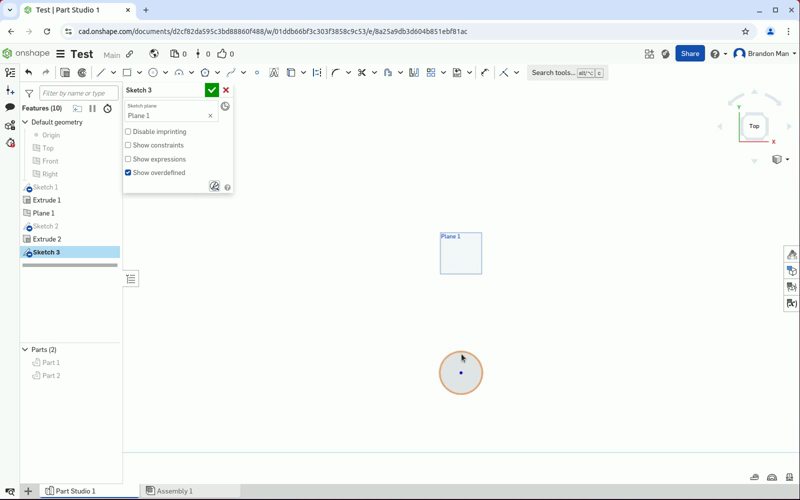
scroll(6)
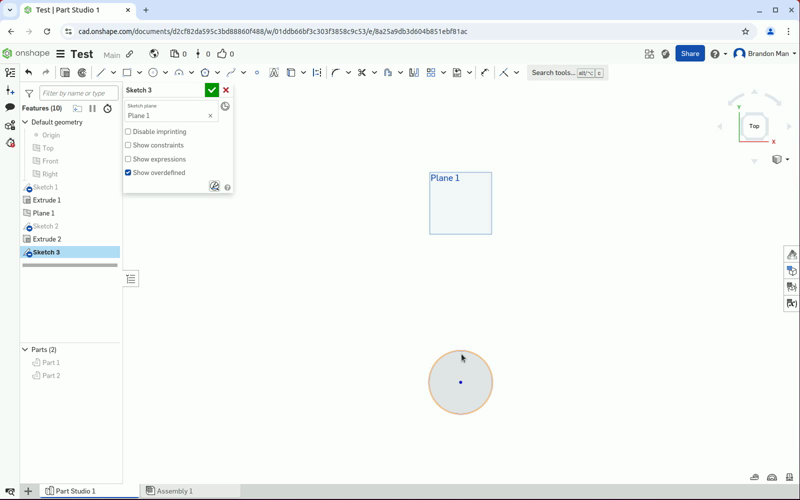
scroll(6)
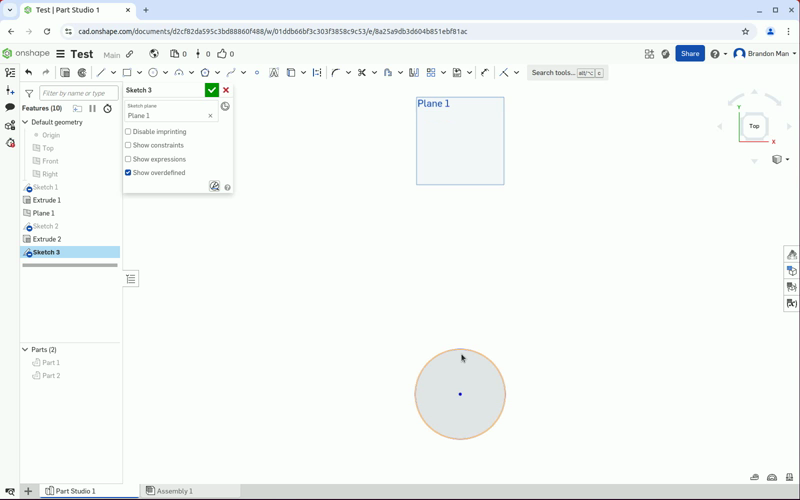
scroll(6)
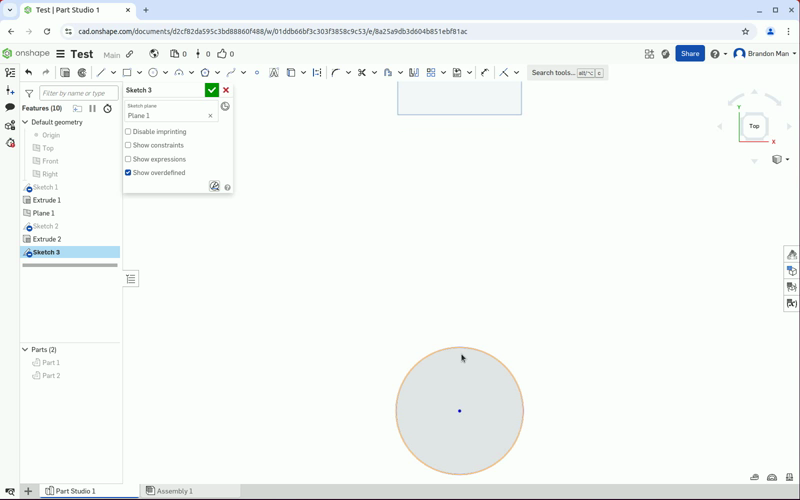
scroll(6)
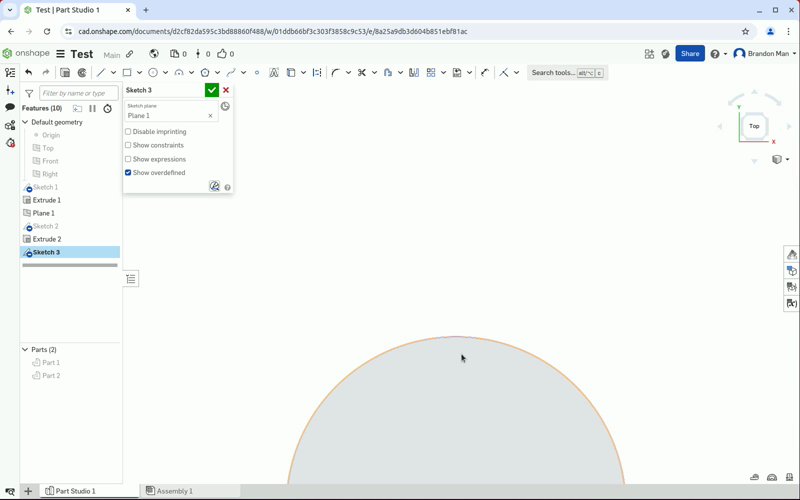
click(461, 353)
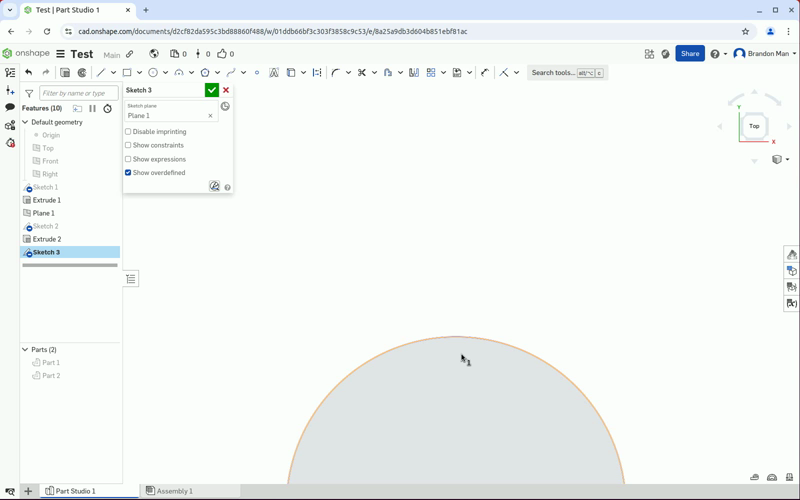
scroll(-6)
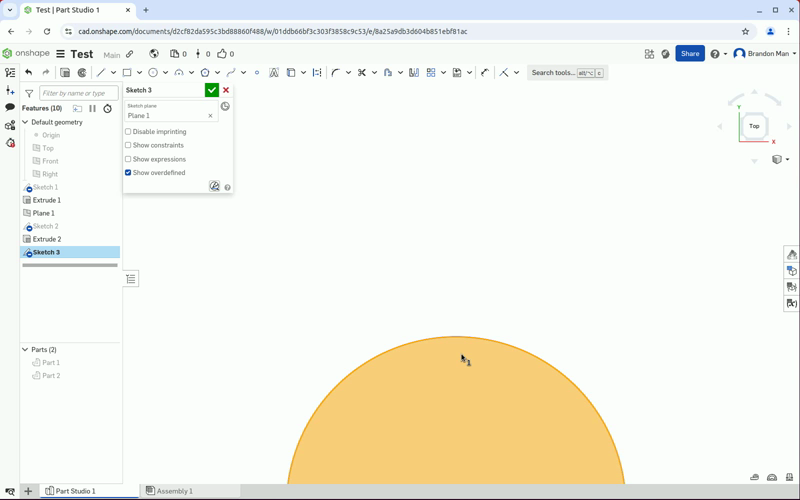
scroll(-6)
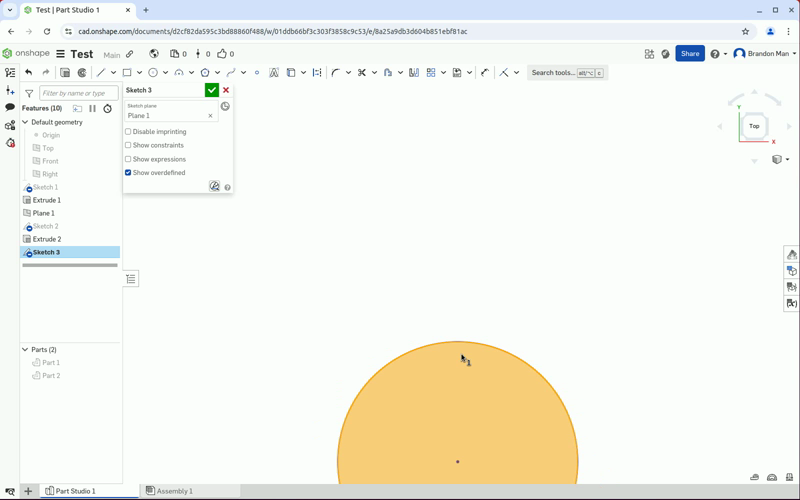
scroll(-6)
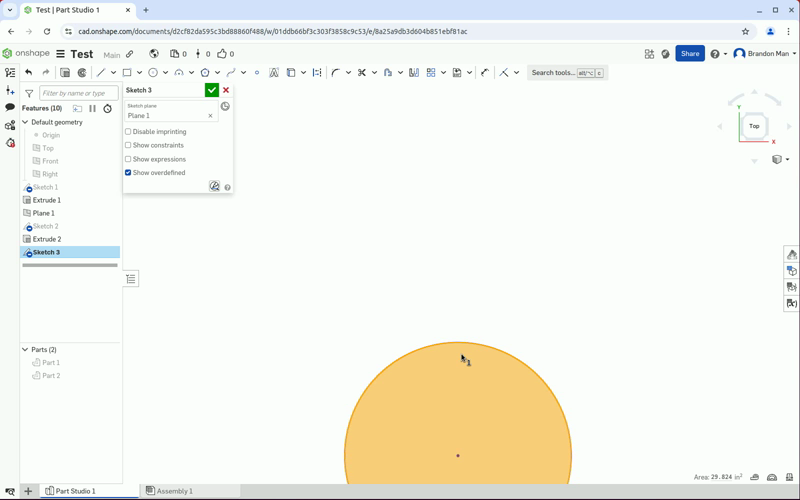
scroll(-6)
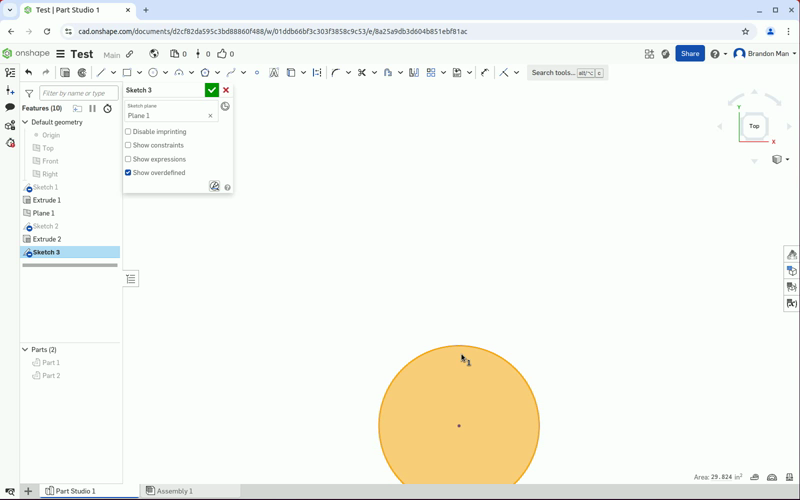
scroll(-6)
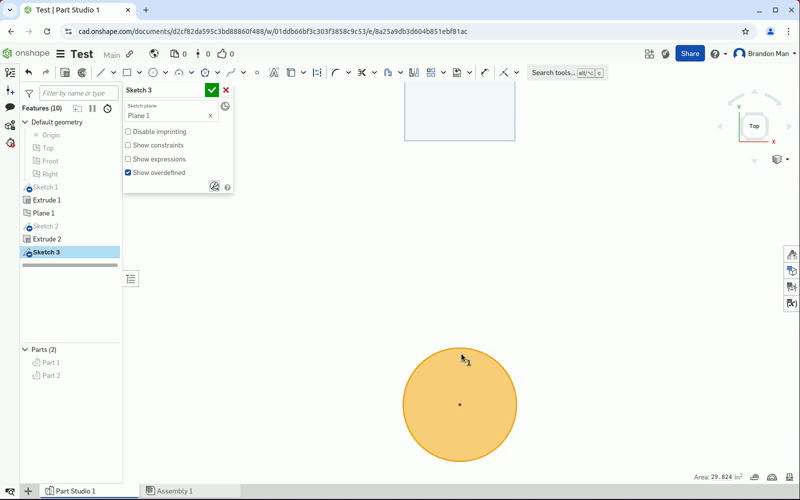
scroll(-6)
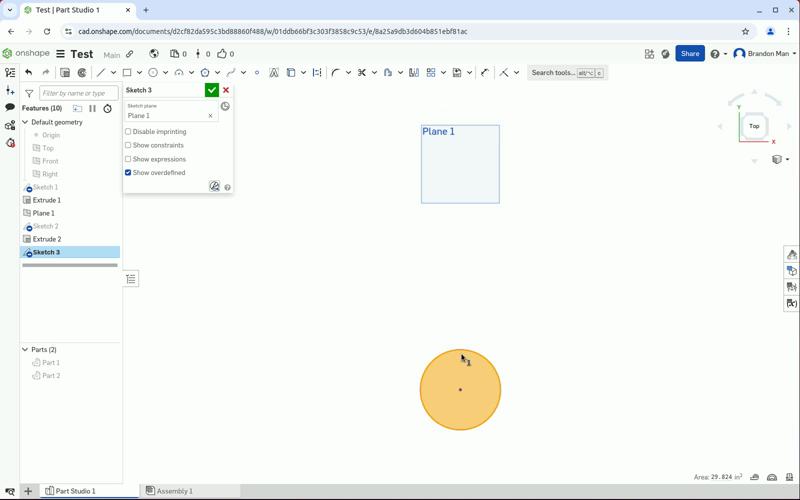
scroll(-6)
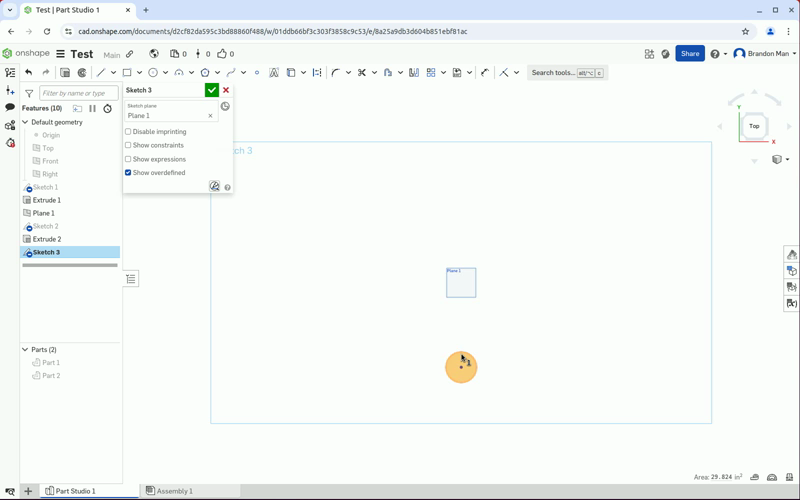
mouse_move(73, 352)
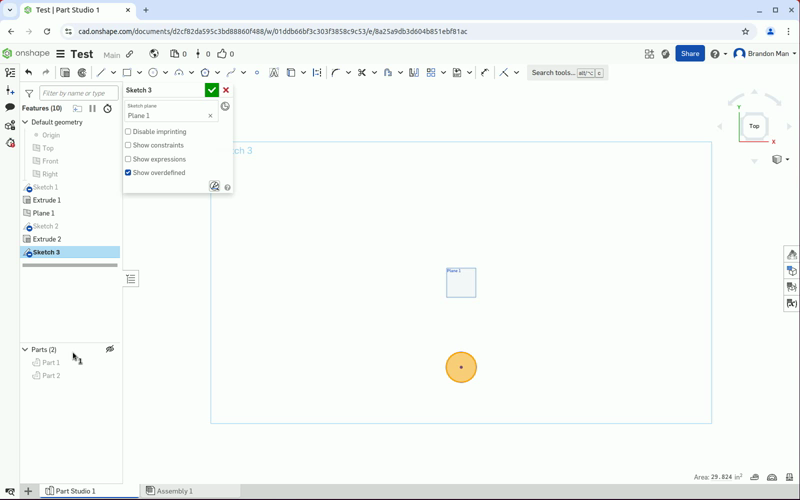
key(shift+y)
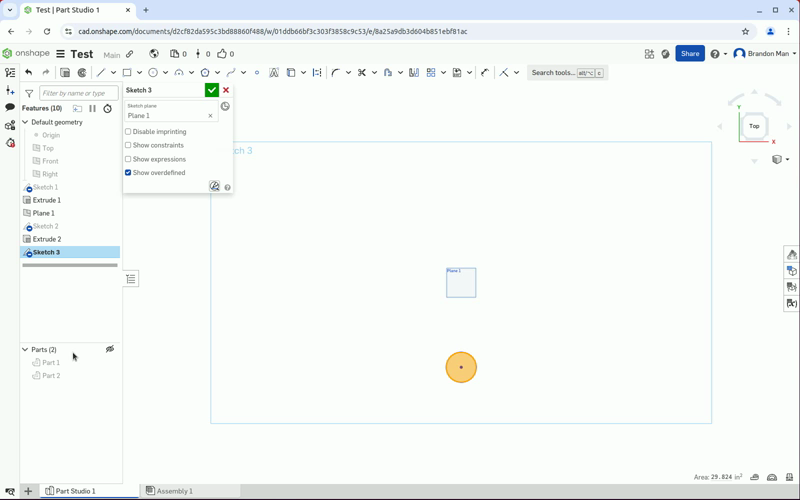
key(shift+e)
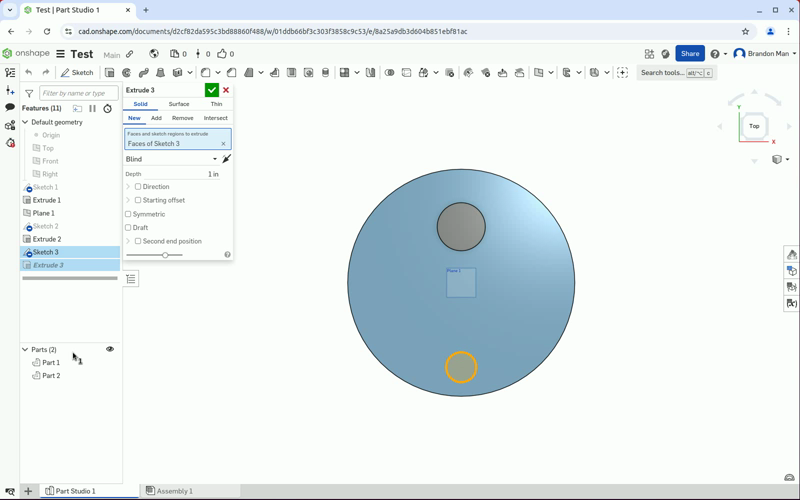
mouse_move(143, 106)
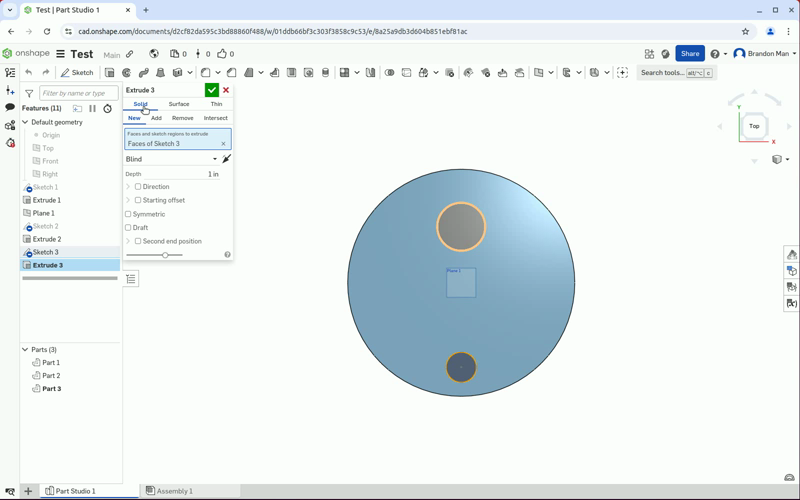
click(143, 106)
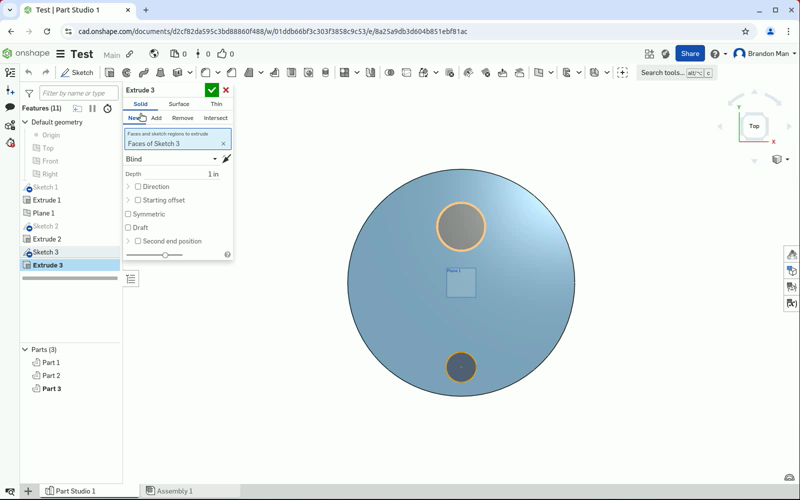
mouse_move(137, 120)
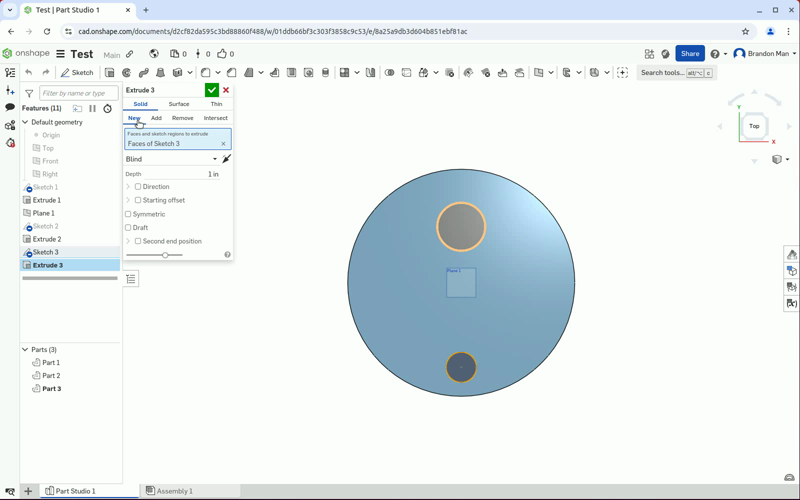
click(137, 120)
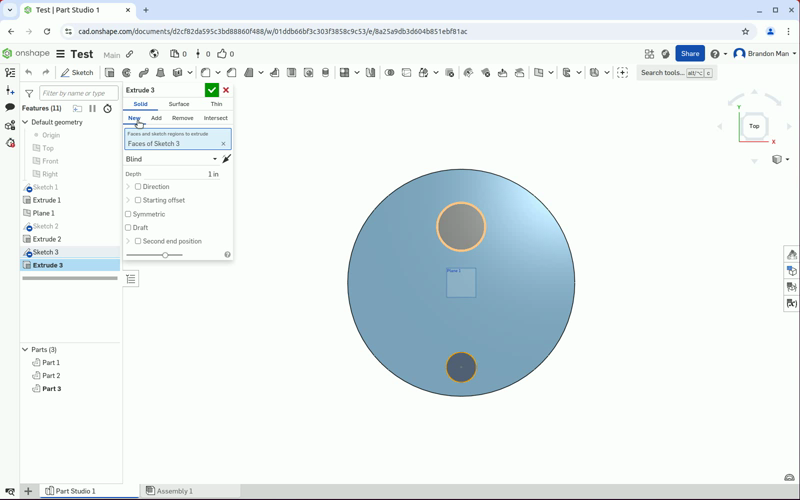
key(tab, 4)
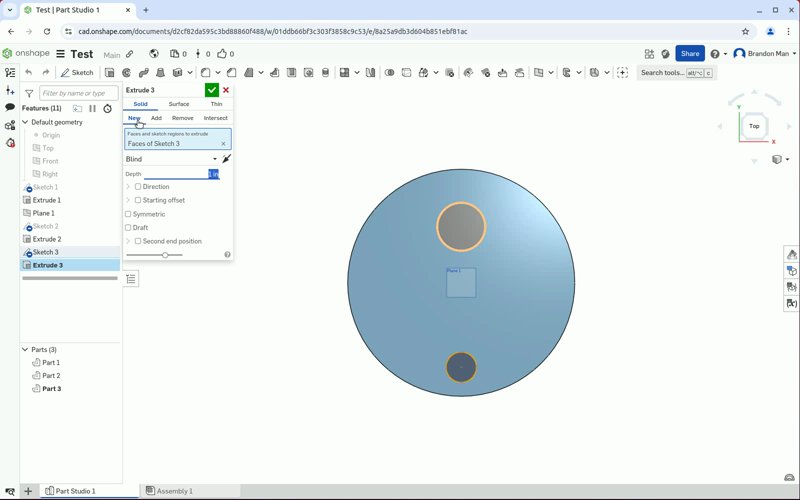
text(0.241)
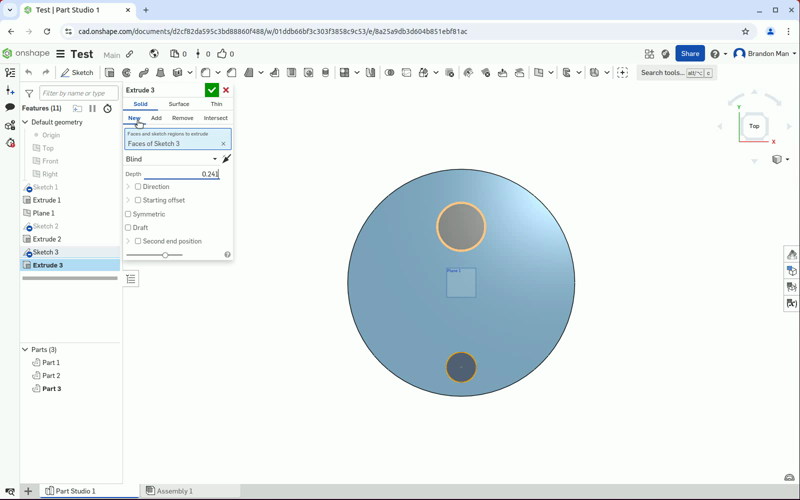
key(enter)
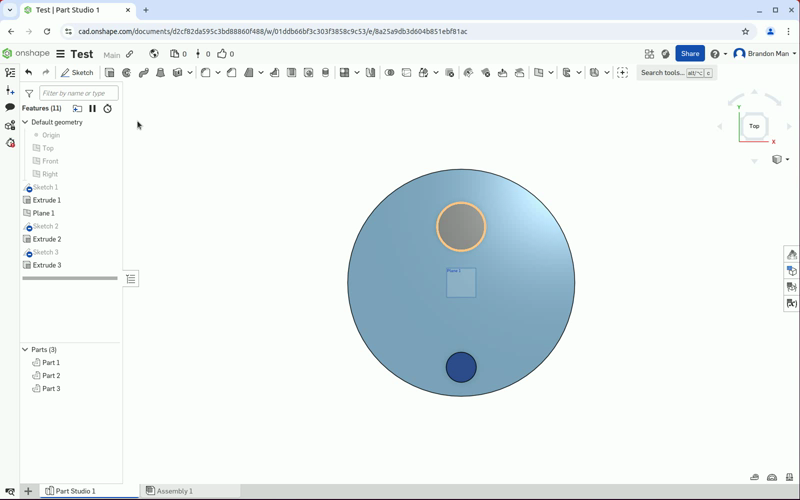
key(shift+h)
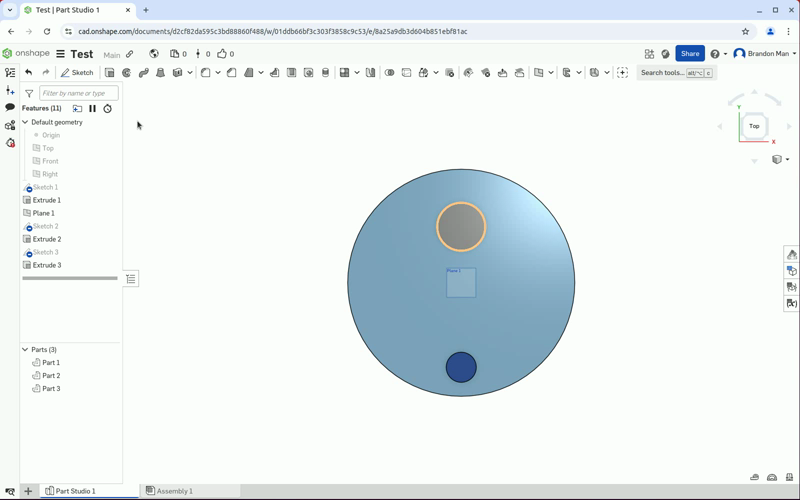
key(shift+h)
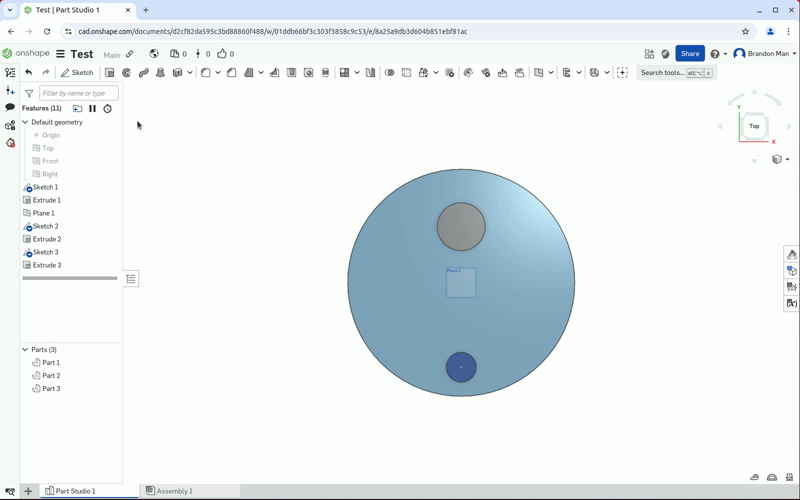
key(shift+7)
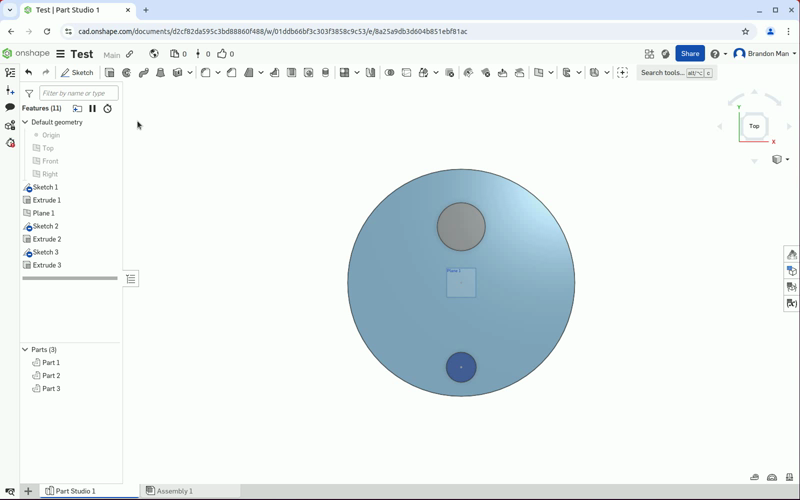
key(up, 3)
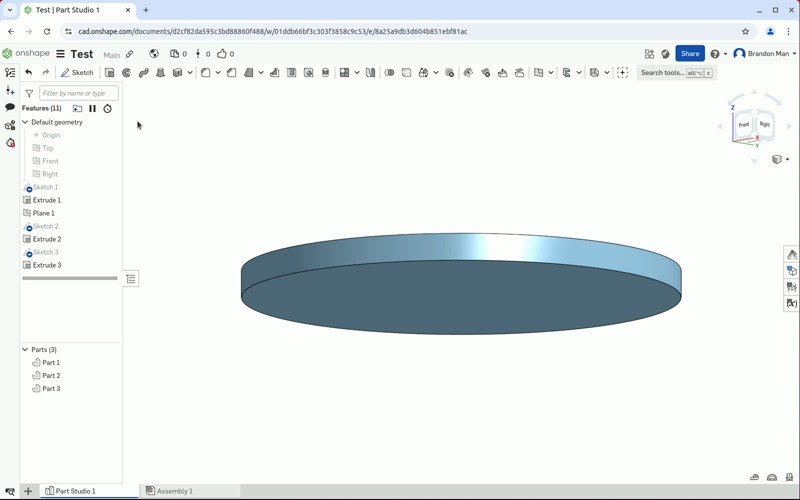
key(left, 3)
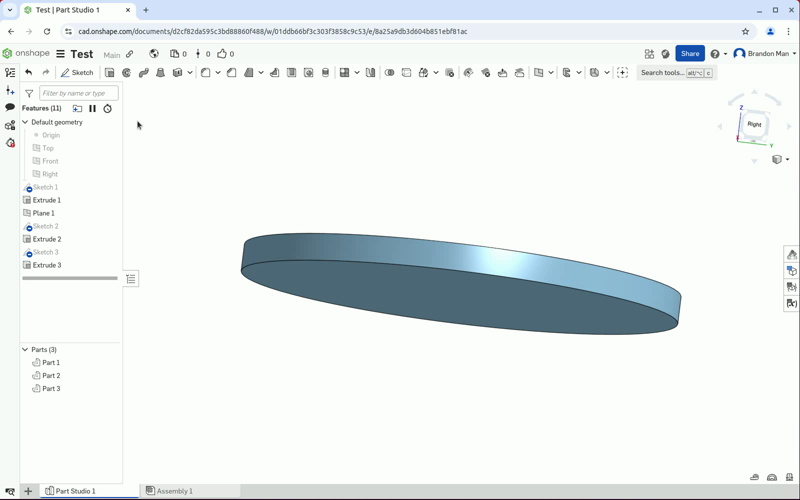
key(right, 3)
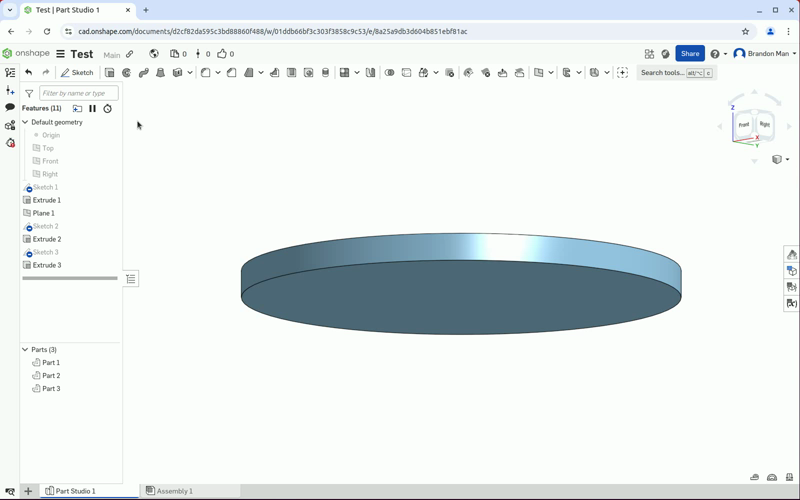
key(down, 3)
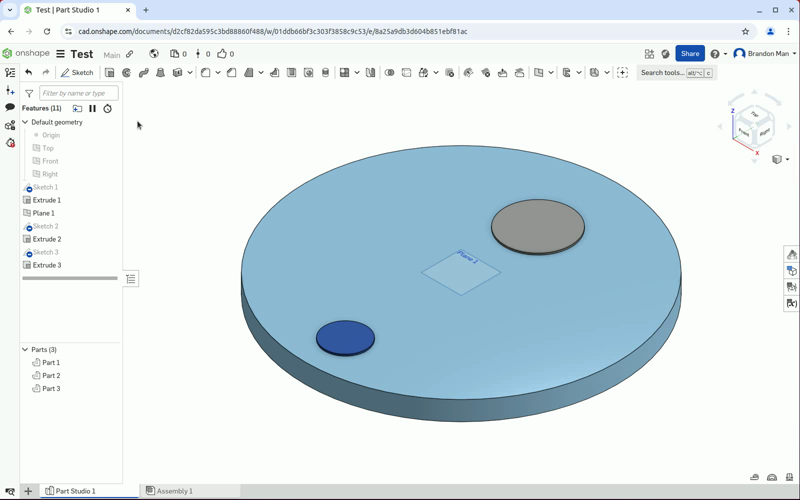
mouse_move(73, 189)
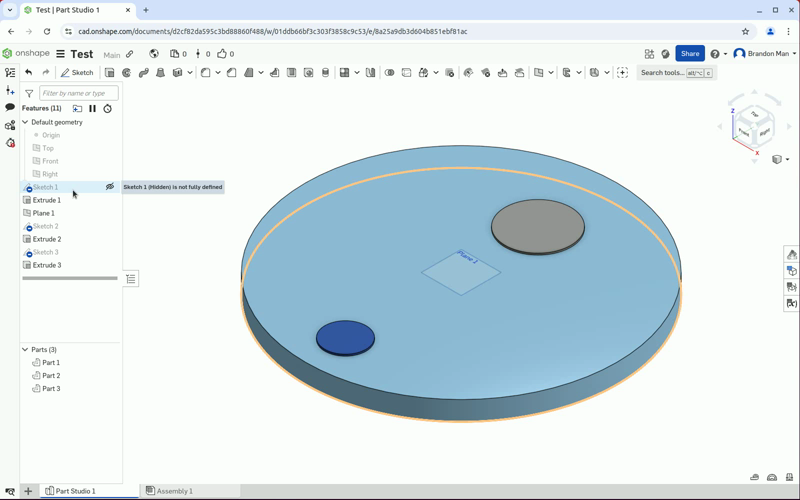
click(73, 189)